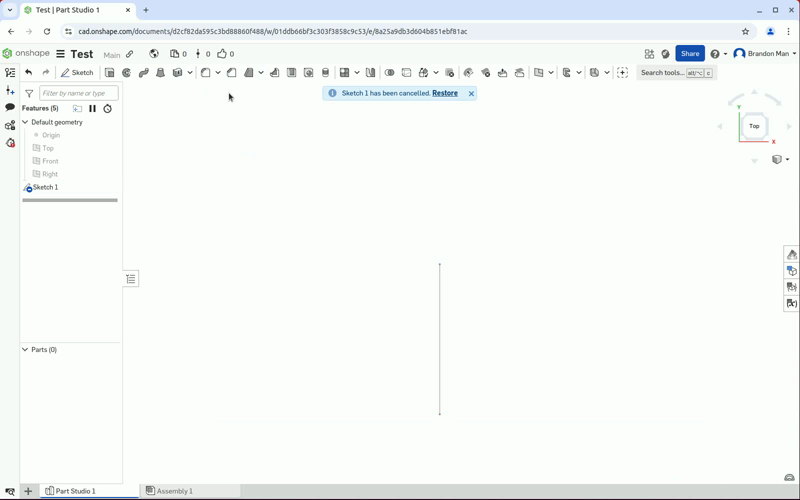
key(shift+h)
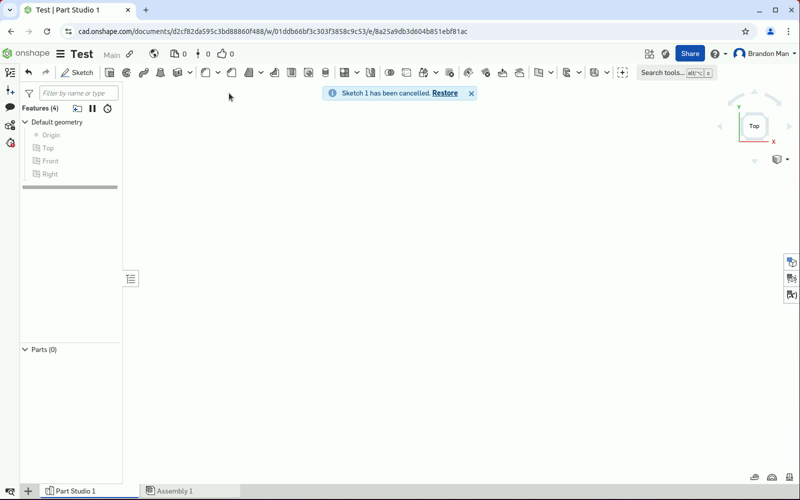
mouse_move(73, 352)
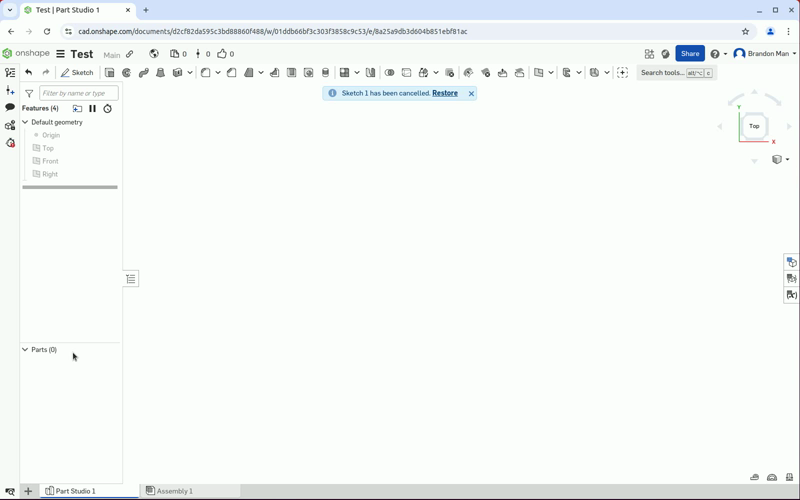
key(y)
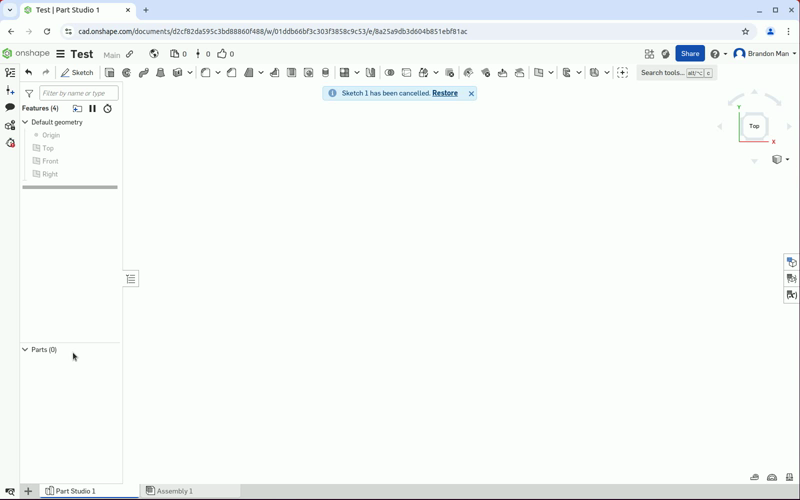
key(shift+p)
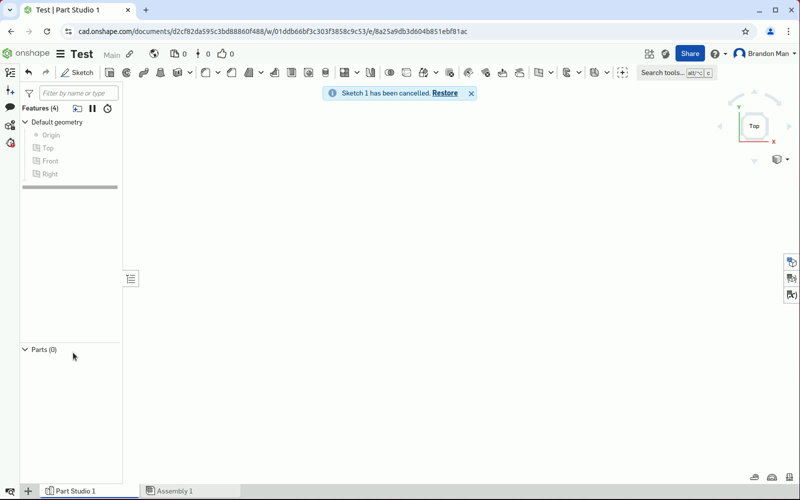
key(space)
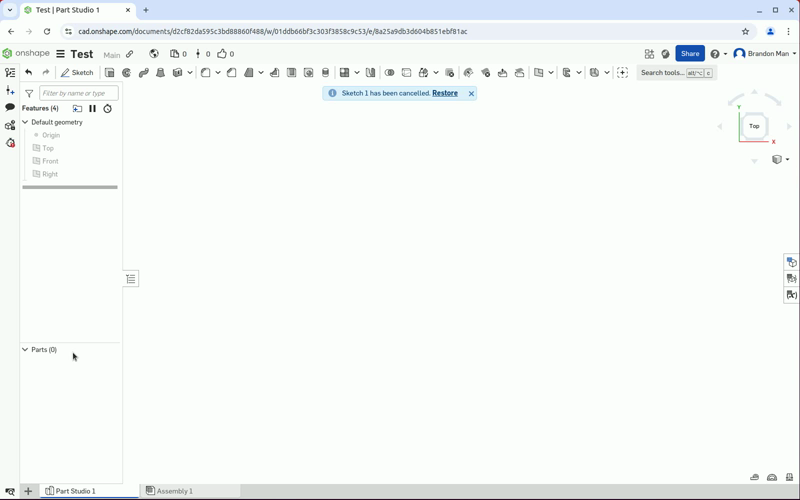
key_down(shift)
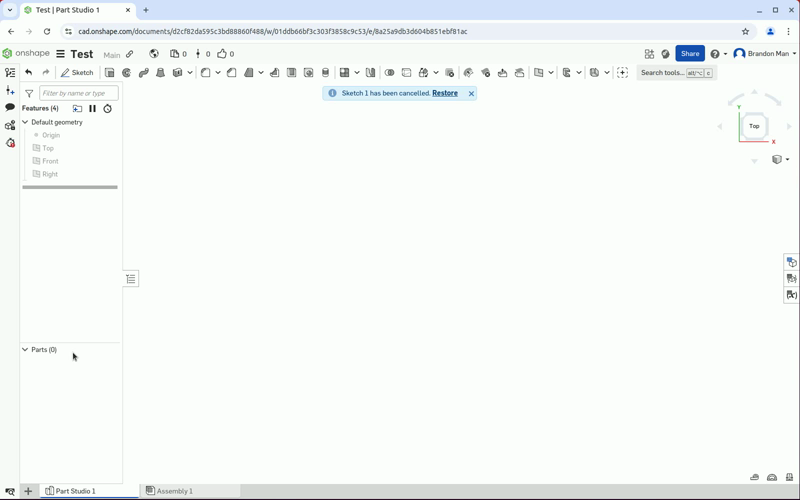
key(up)
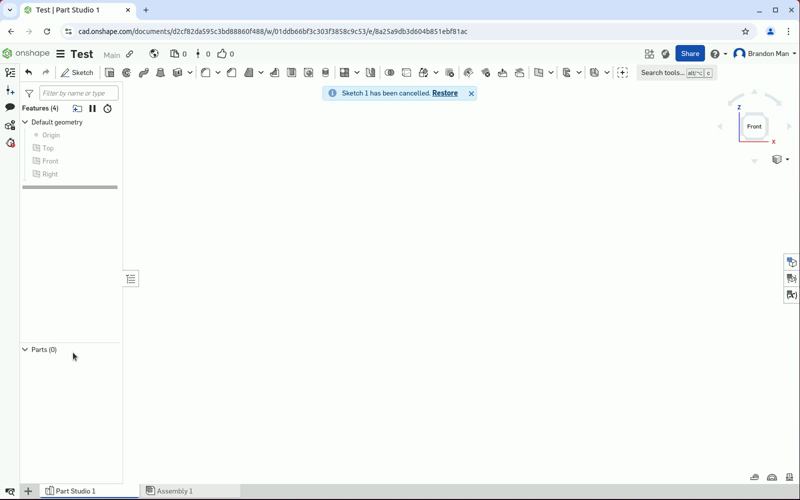
key_up(shift)
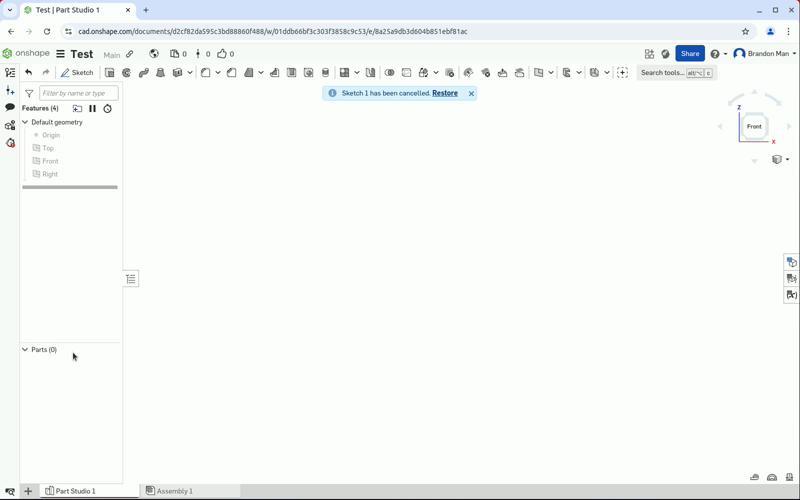
key(space)
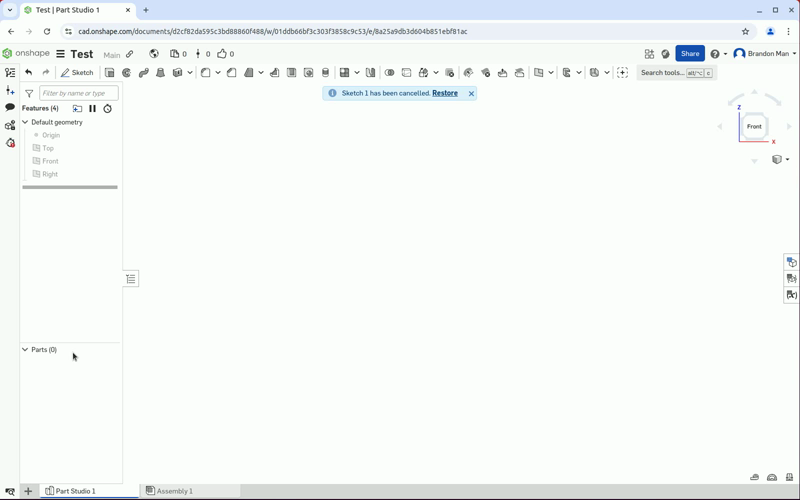
key_down(shift)
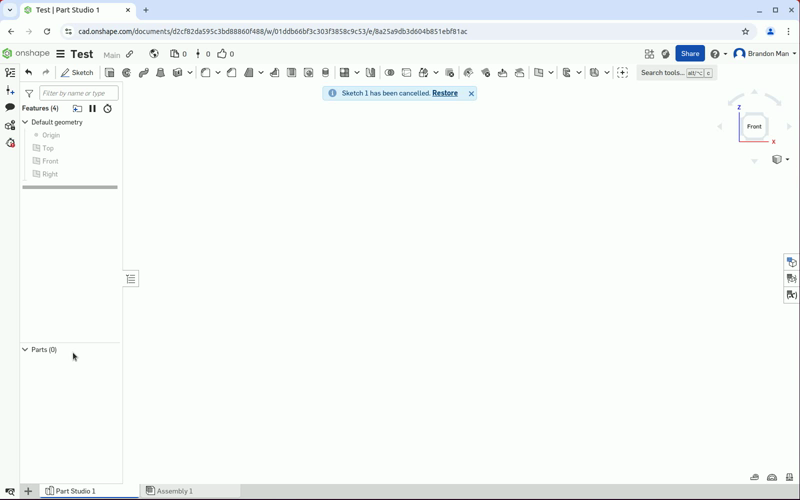
key(left)
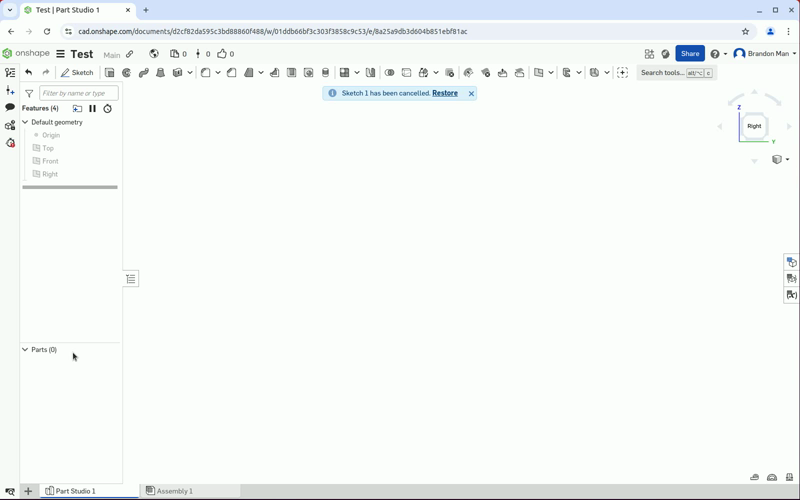
key_up(shift)
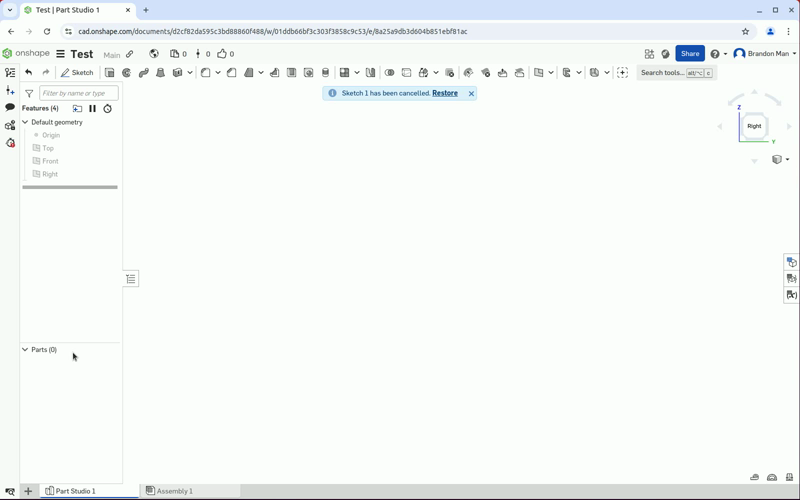
mouse_move(73, 352)
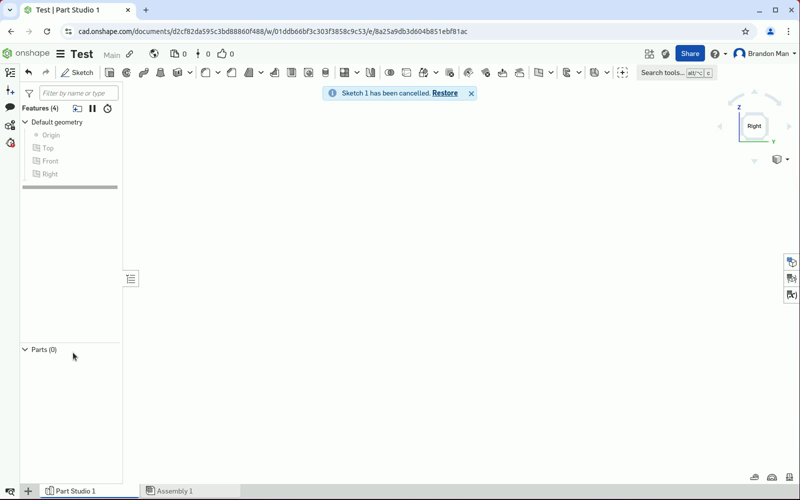
key(shift+y)
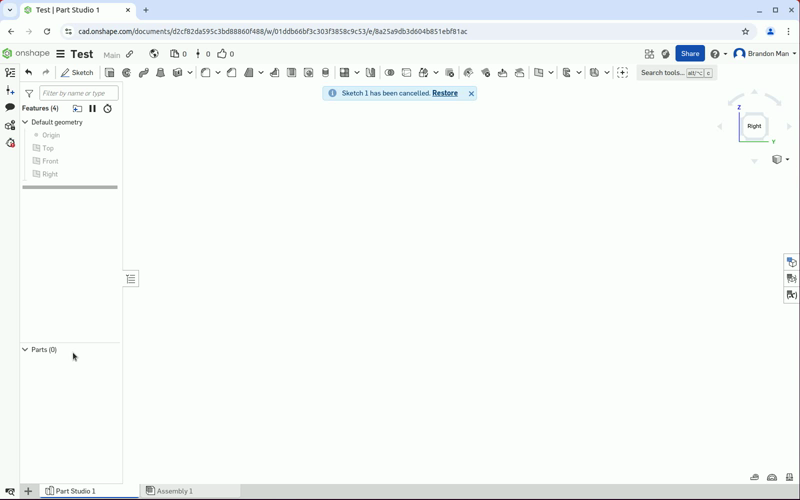
key(shift+s)
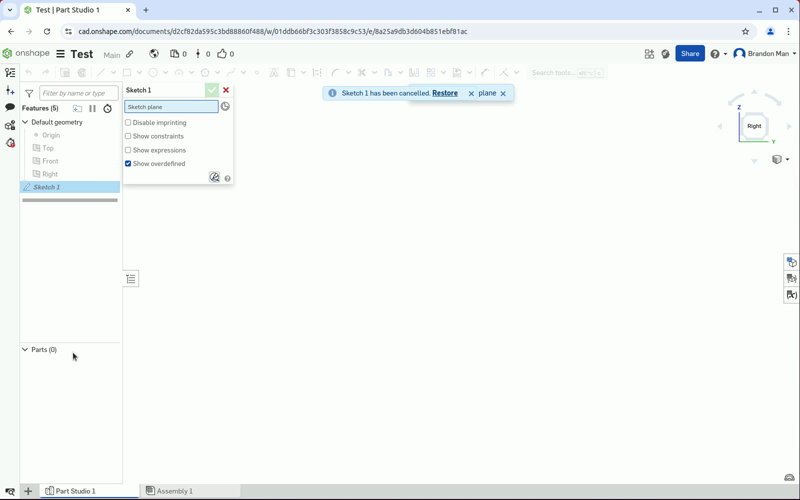
mouse_move(73, 176)
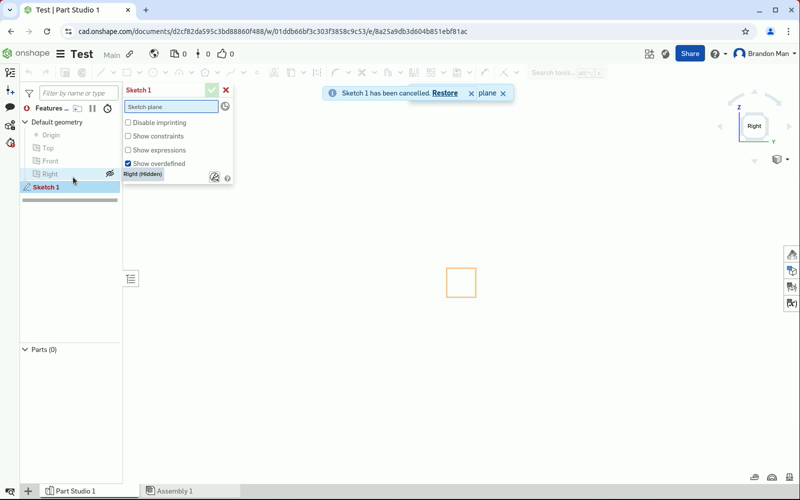
click(73, 176)
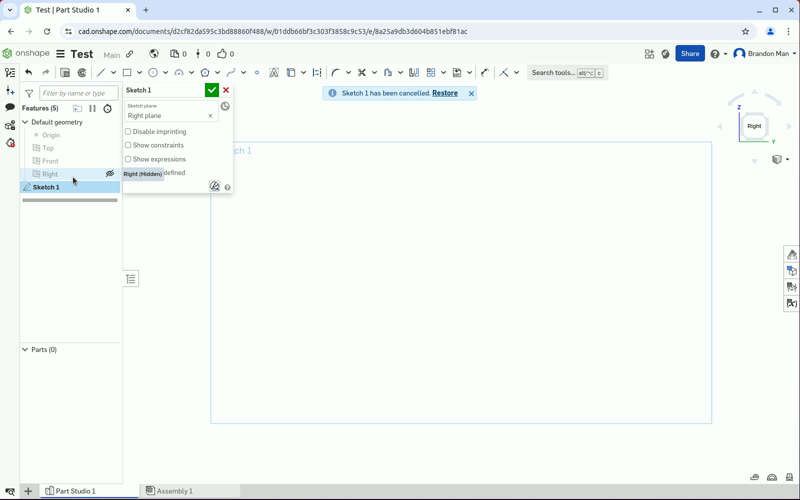
mouse_move(73, 352)
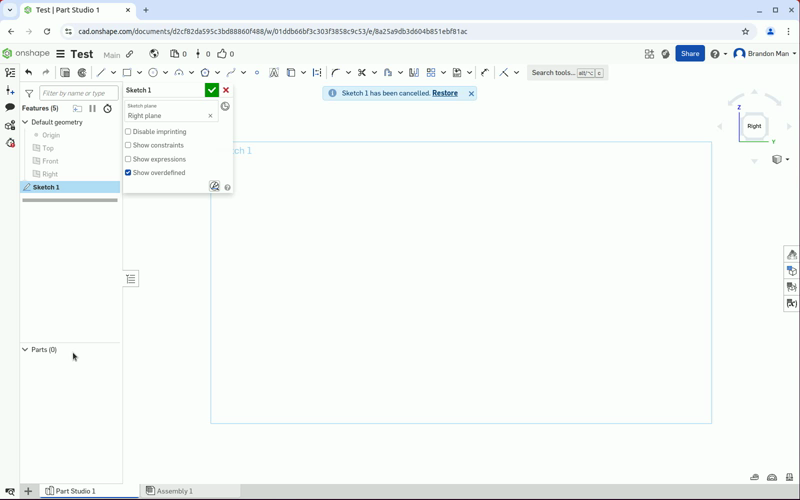
key(y)
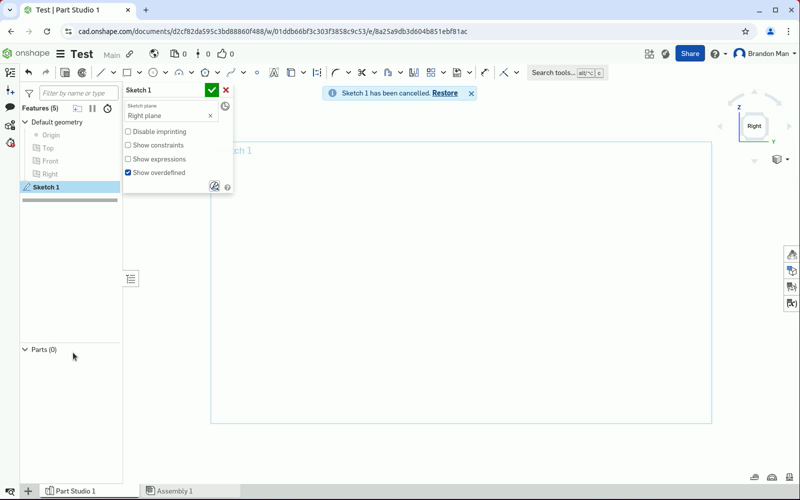
key(c)
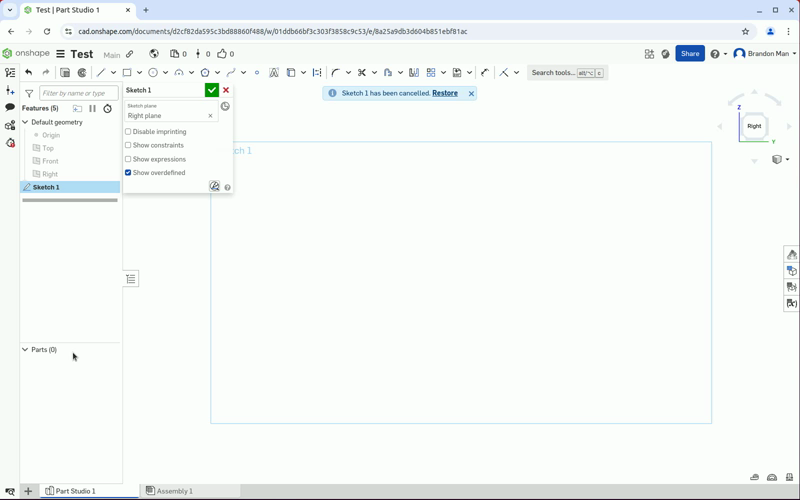
key_down(shift)
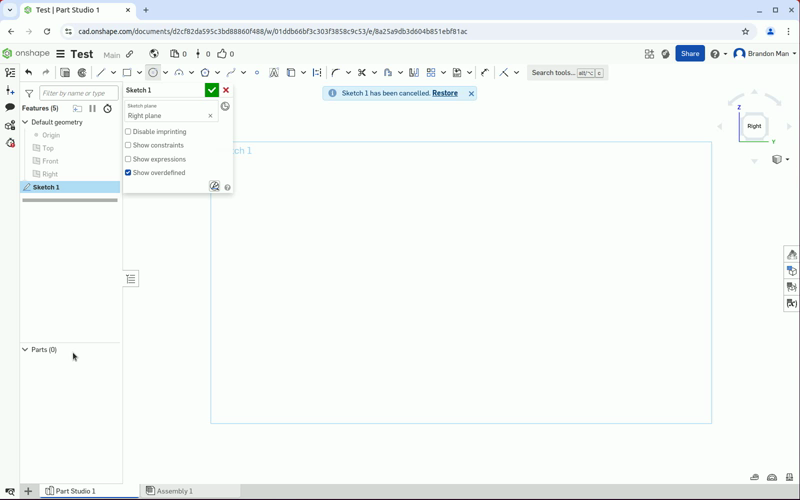
mouse_move(461, 282)
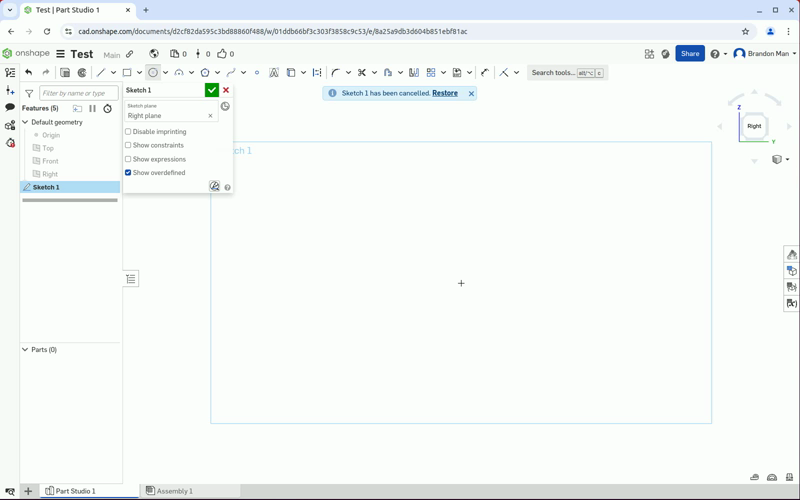
click(461, 282)
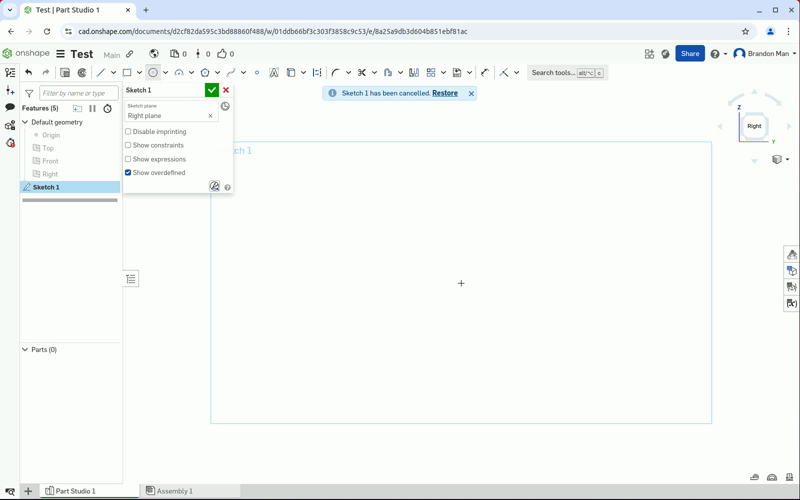
key_up(shift)
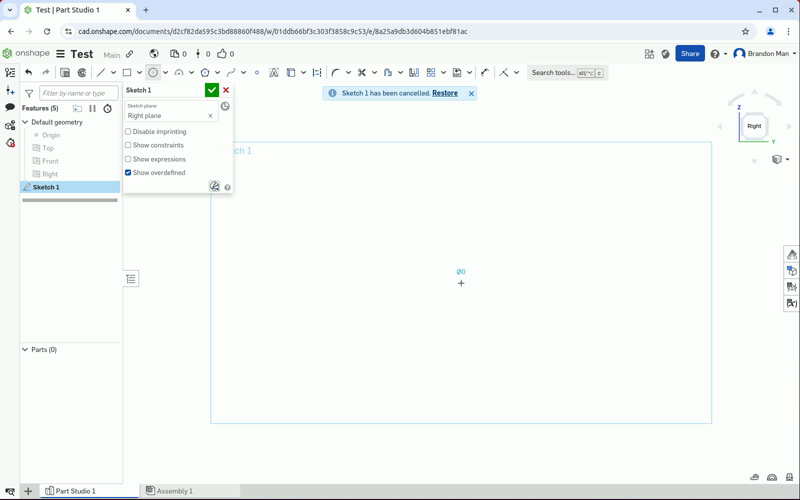
mouse_move(574, 282)
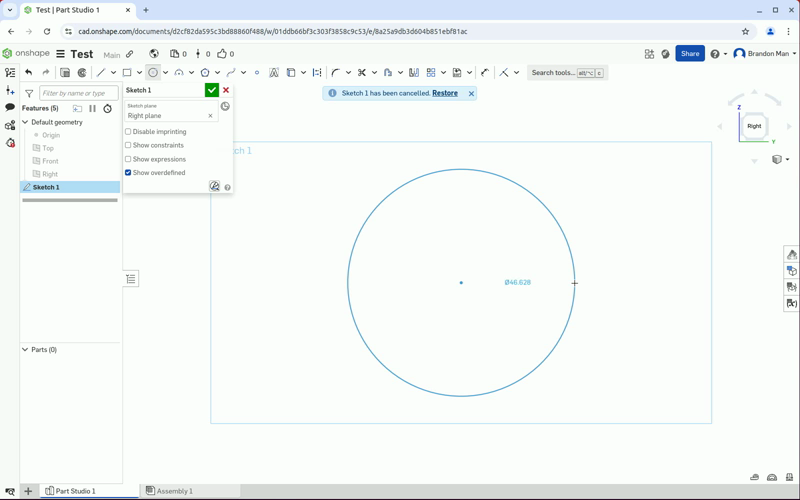
click(574, 282)
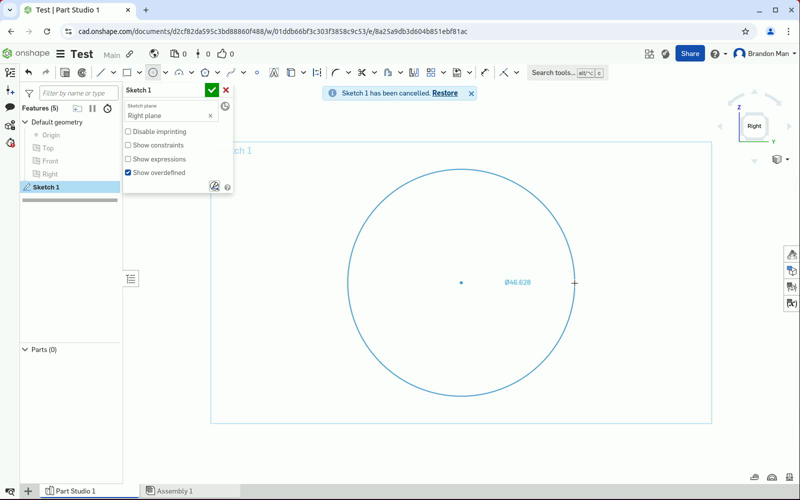
key(esc)
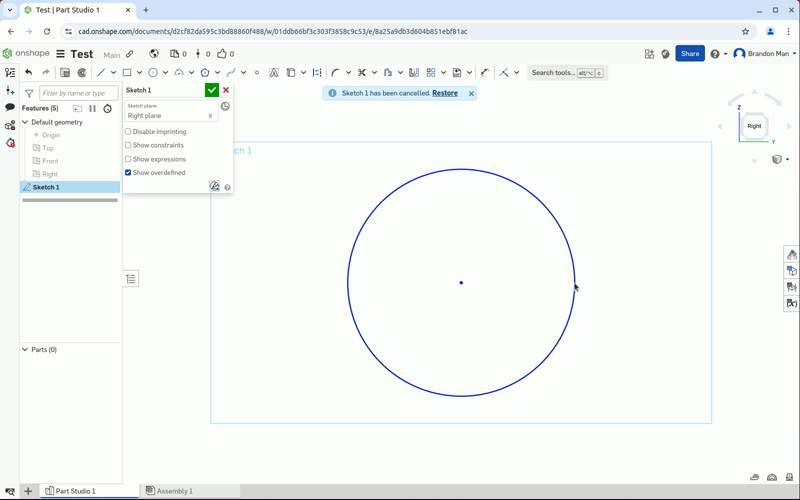
key(c)
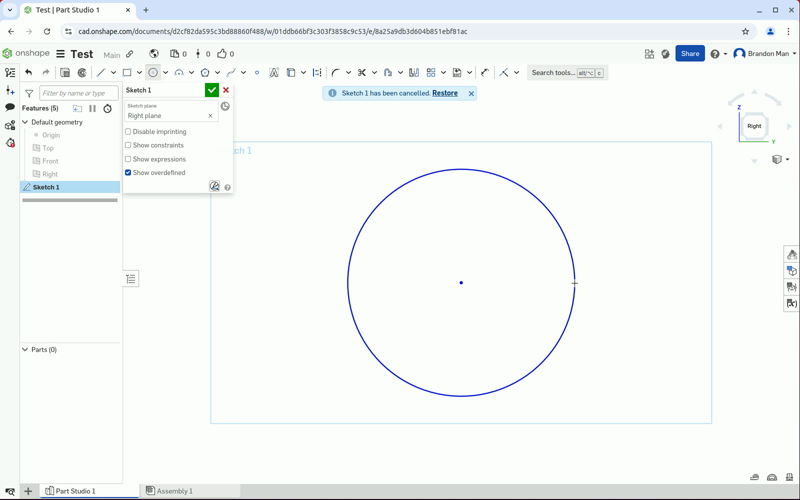
key_down(shift)
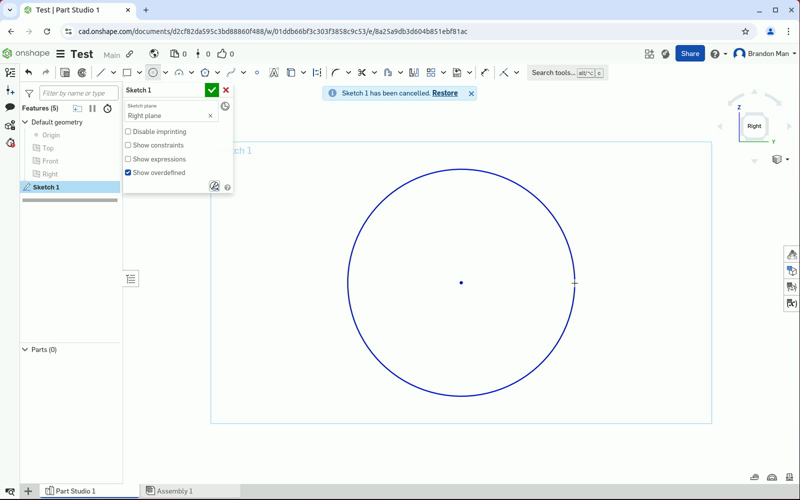
mouse_move(461, 282)
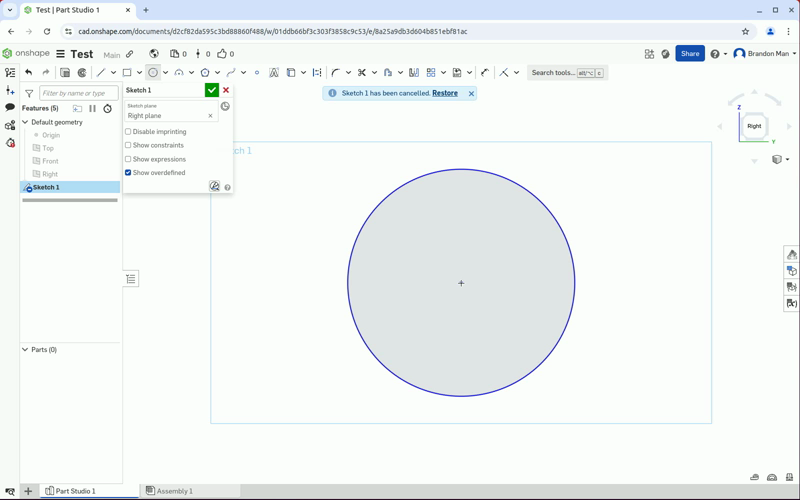
click(461, 282)
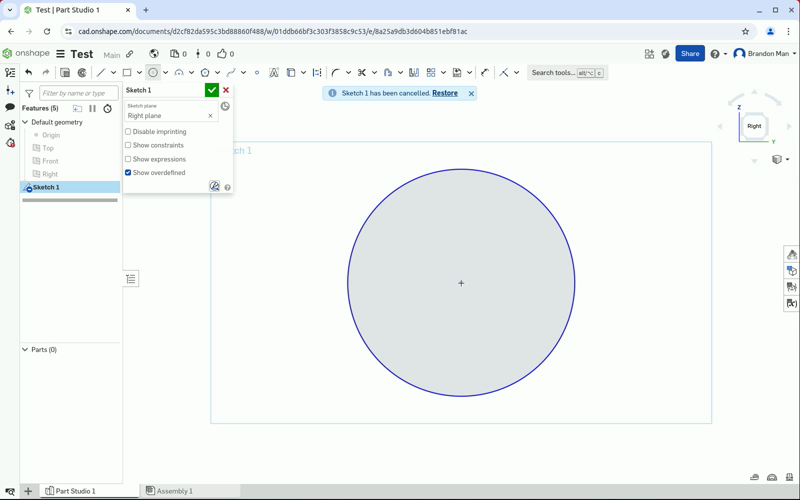
key_up(shift)
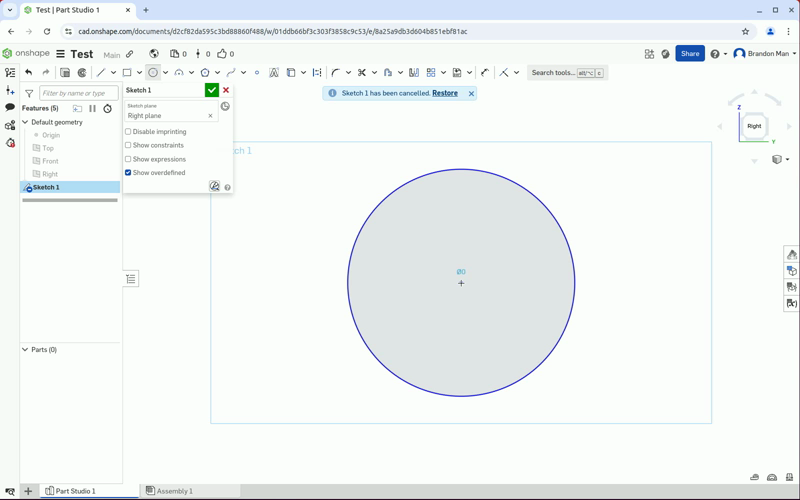
mouse_move(558, 282)
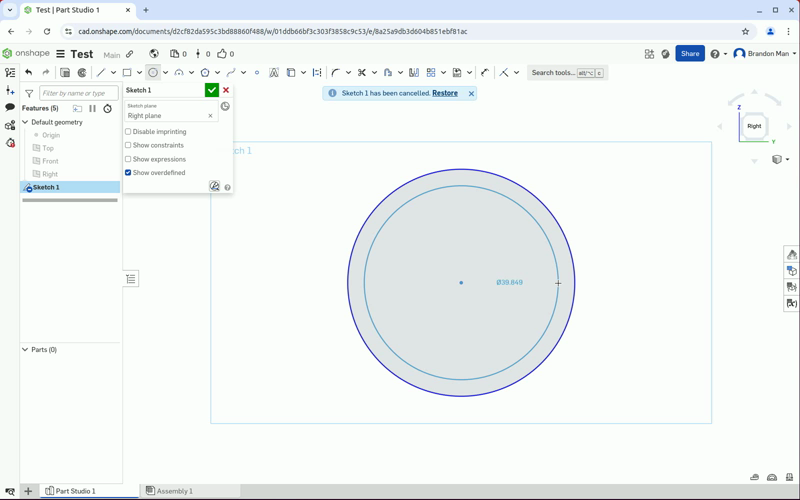
click(558, 282)
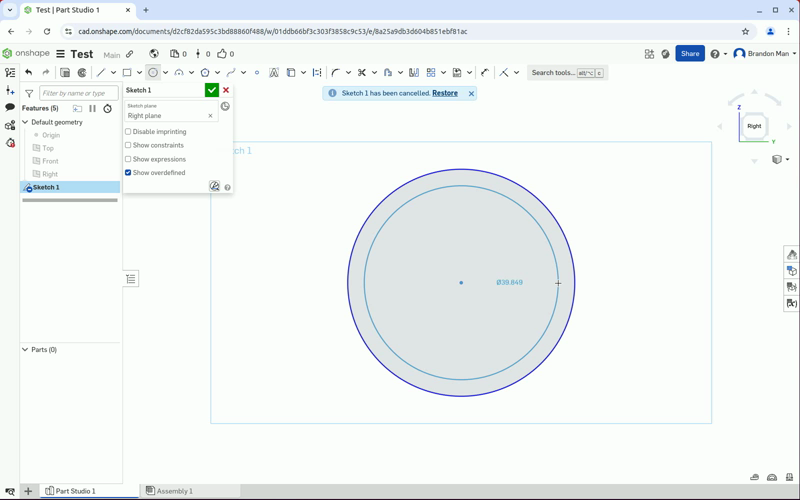
key(esc)
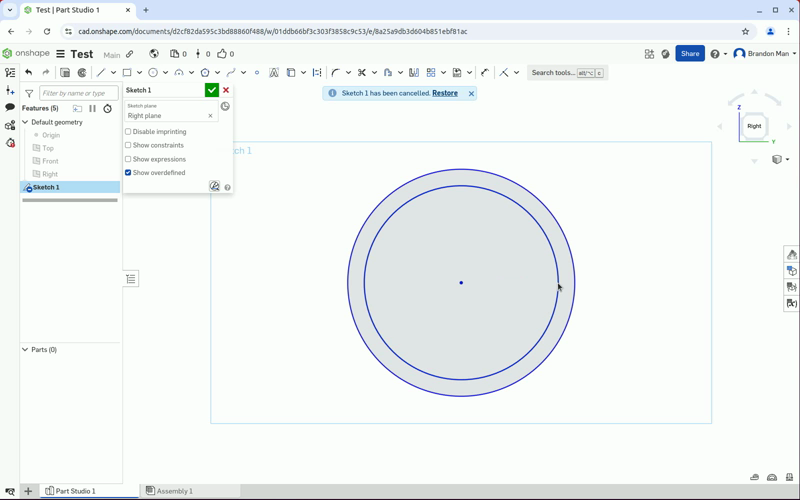
mouse_move(359, 310)
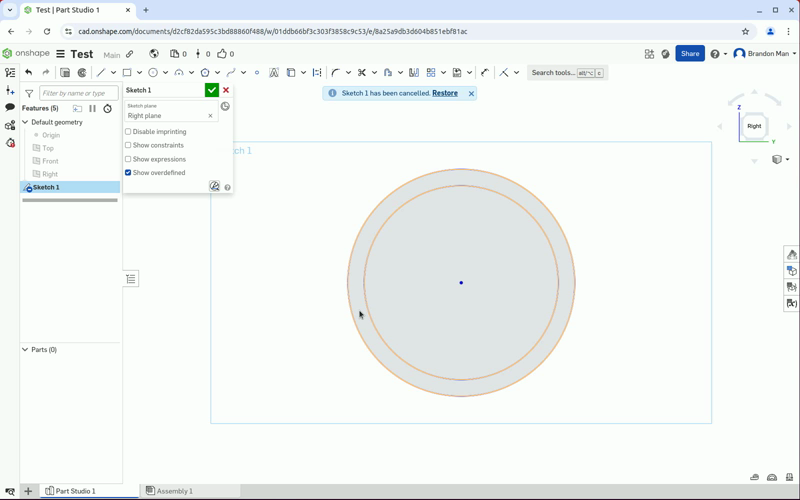
click(359, 310)
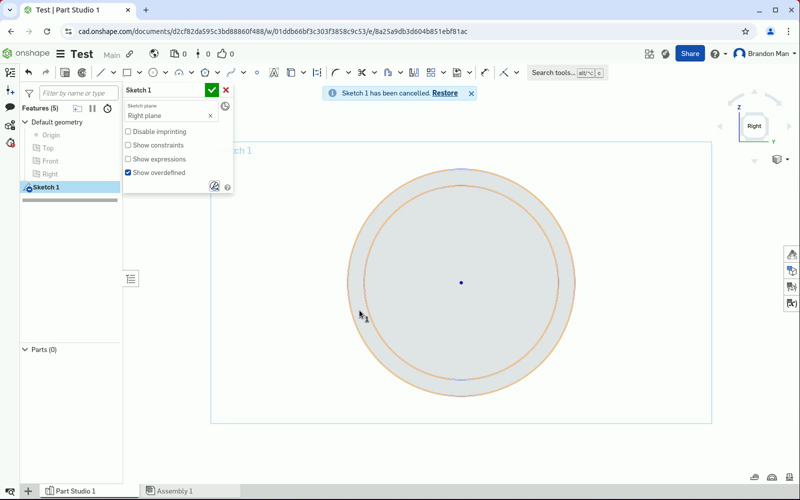
mouse_move(73, 352)
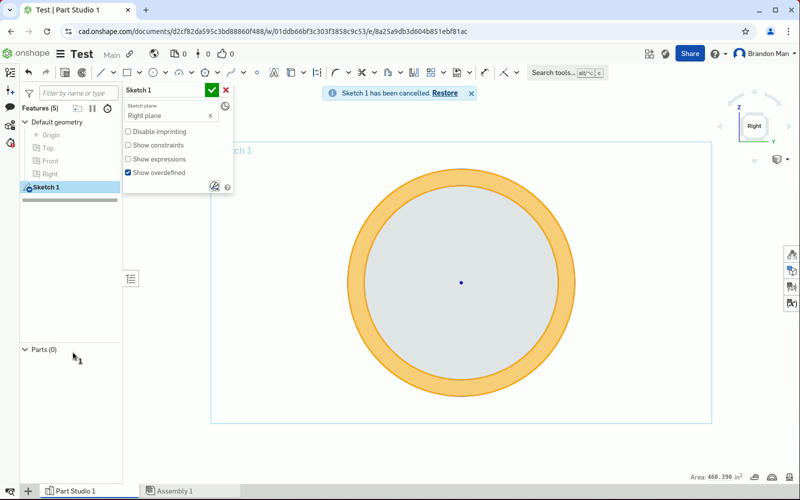
key(shift+y)
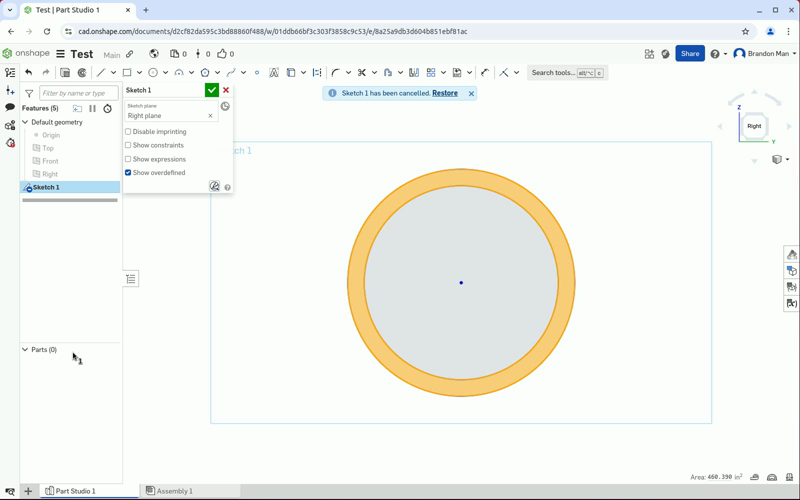
key(shift+e)
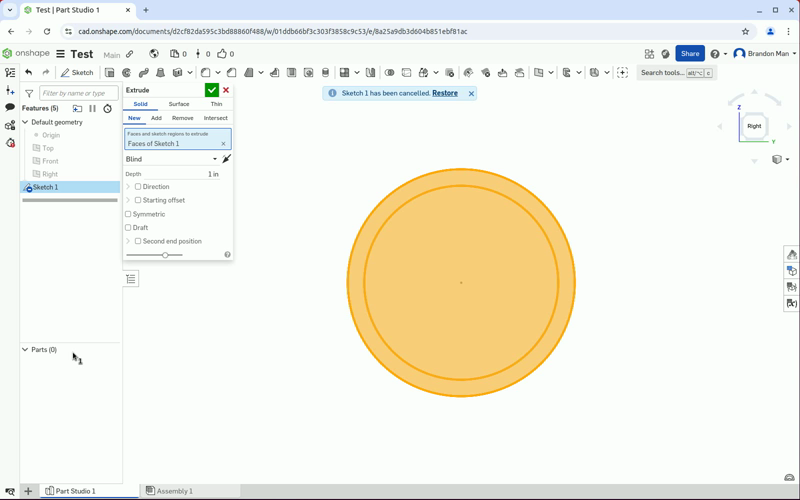
mouse_move(143, 106)
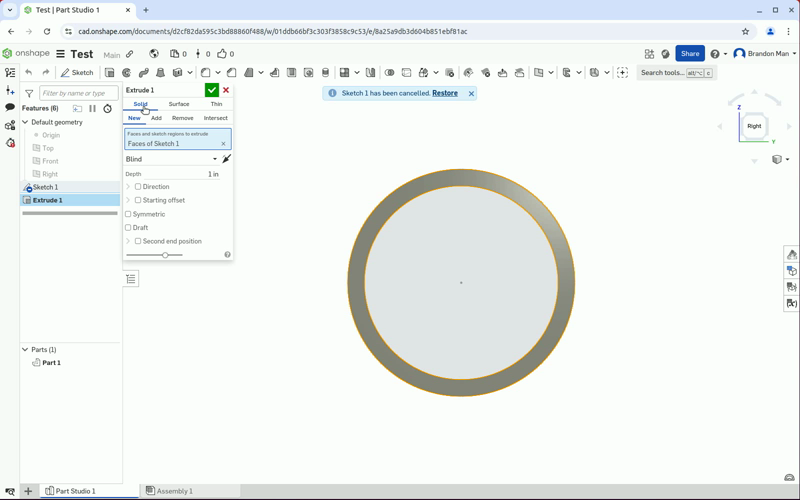
click(143, 106)
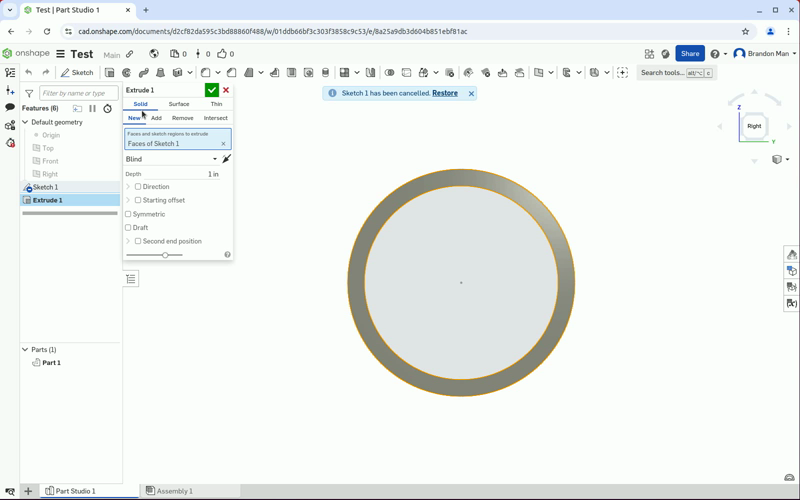
mouse_move(137, 120)
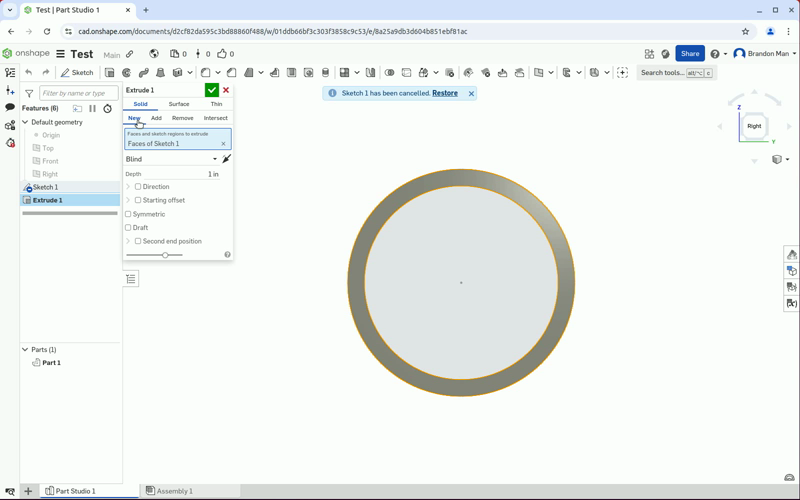
click(137, 120)
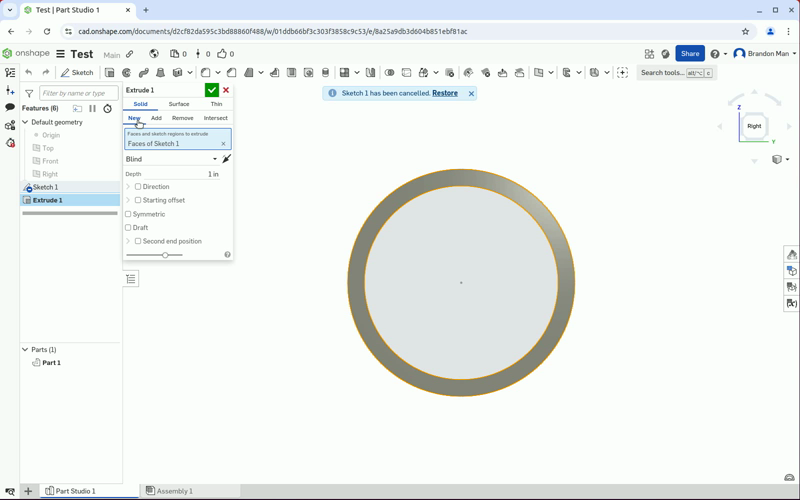
key(tab, 4)
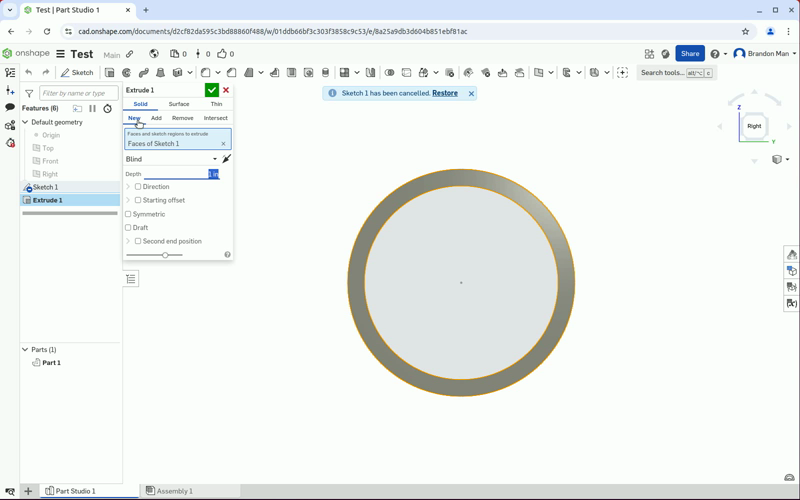
text(7.221)
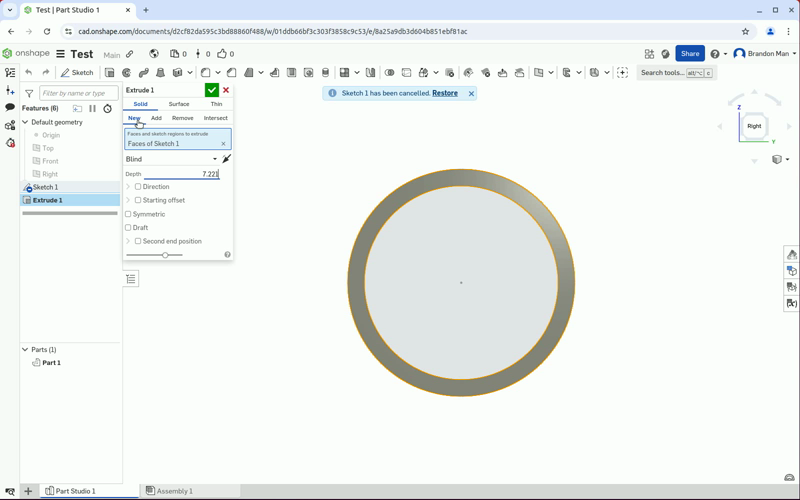
key(enter)
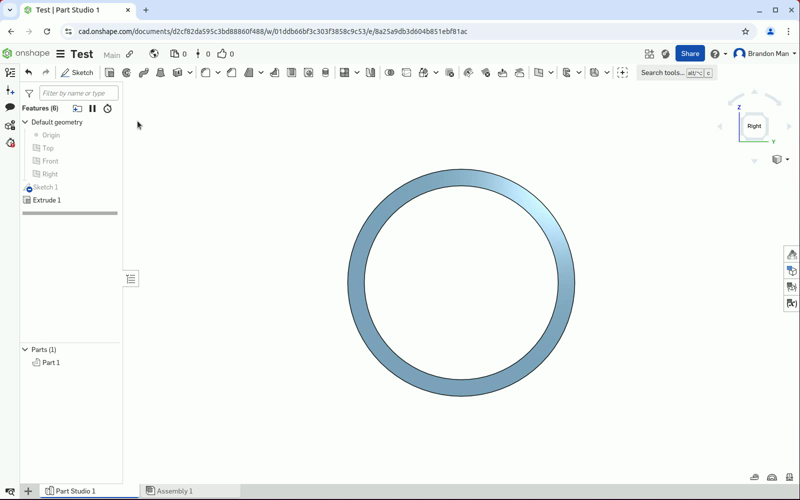
key(shift+h)
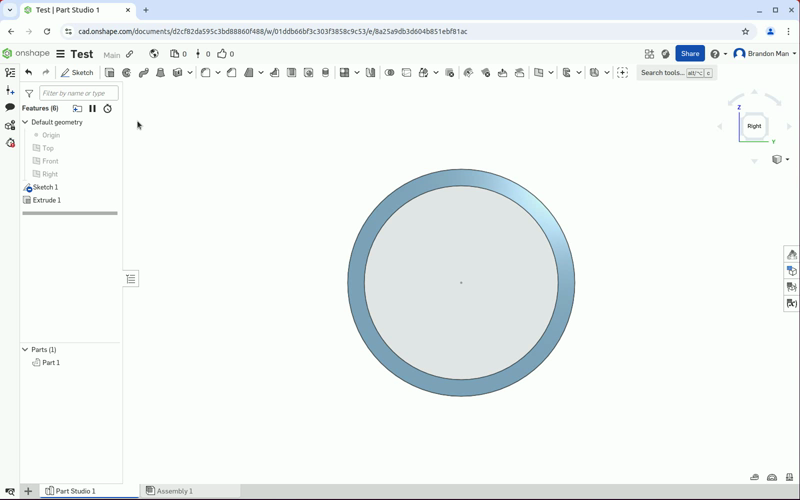
key(shift+h)
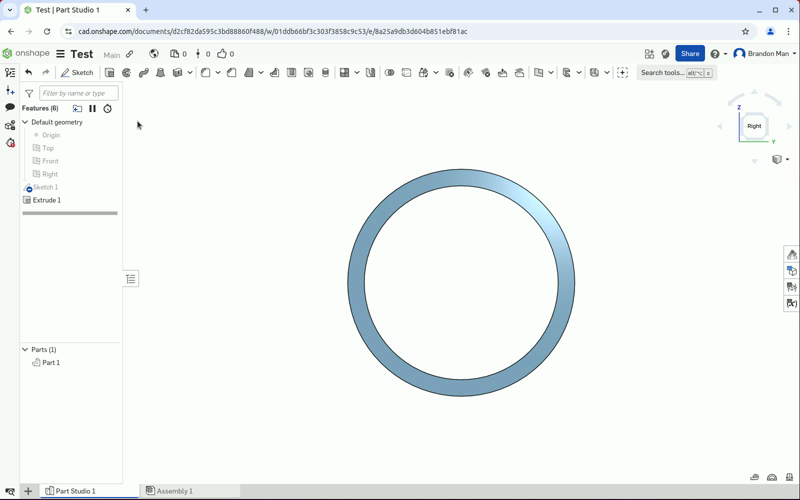
mouse_move(73, 189)
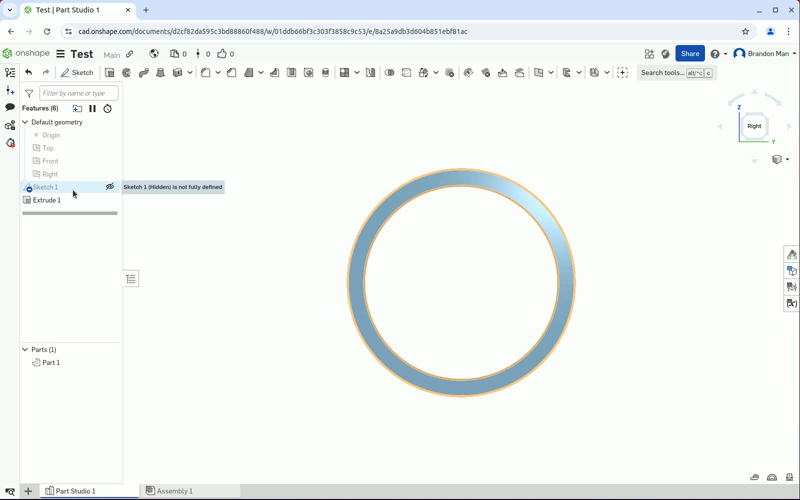
click(73, 189)
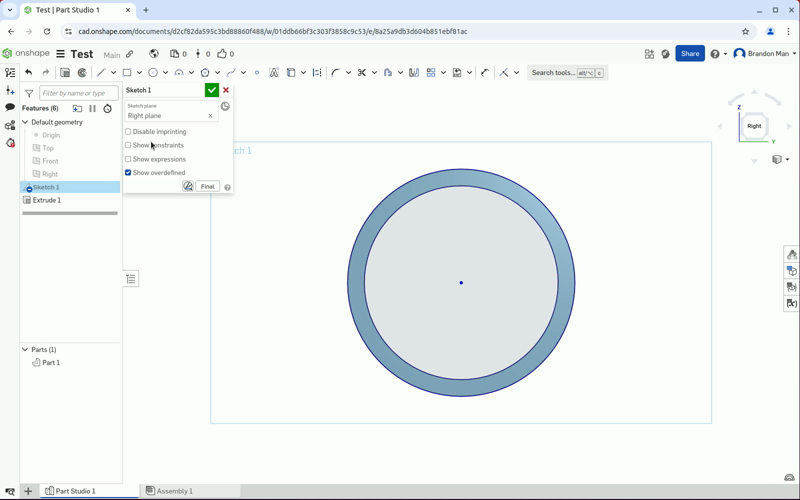
mouse_move(229, 92)
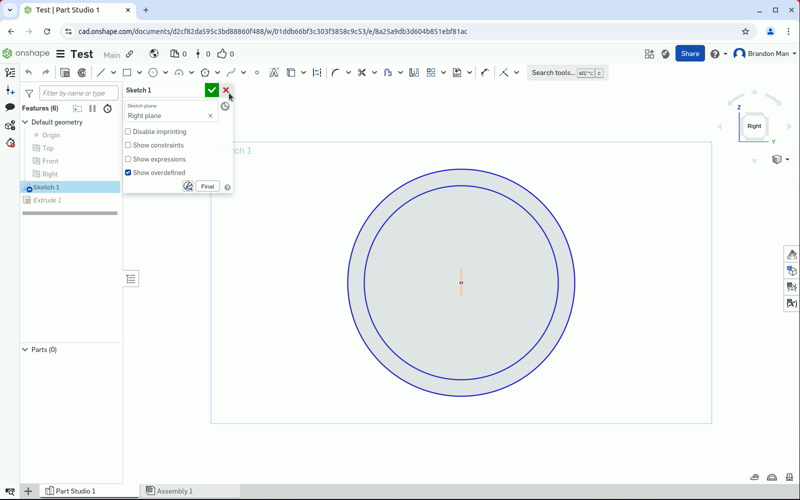
click(229, 92)
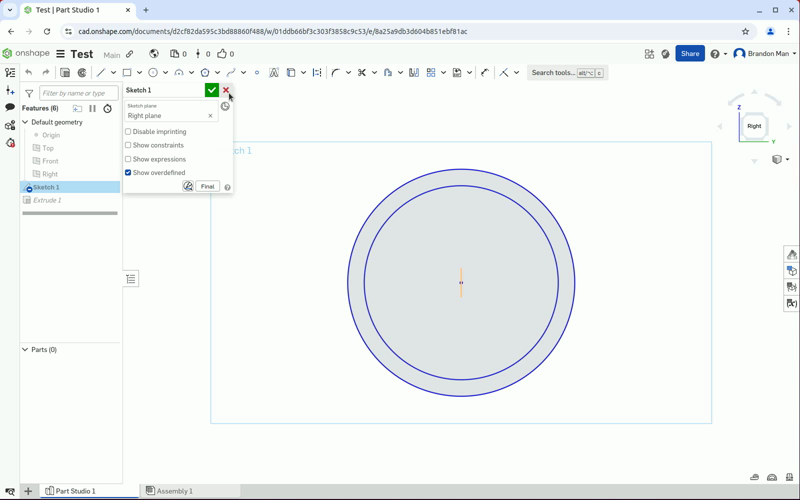
key(shift+s)
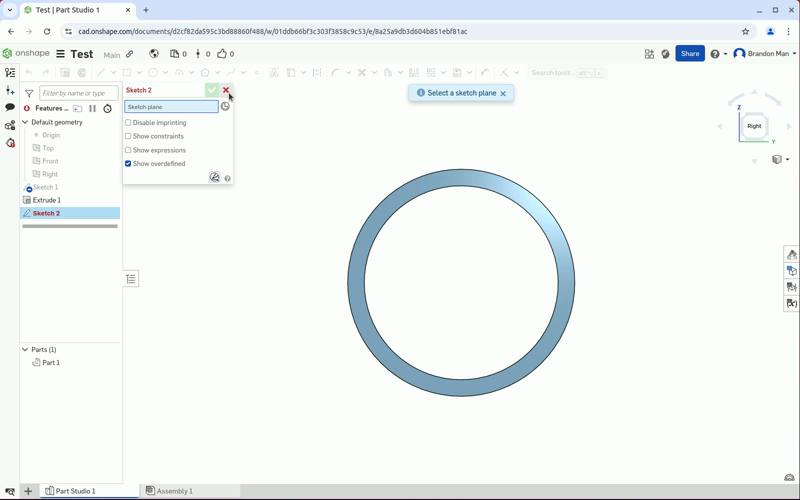
mouse_move(73, 176)
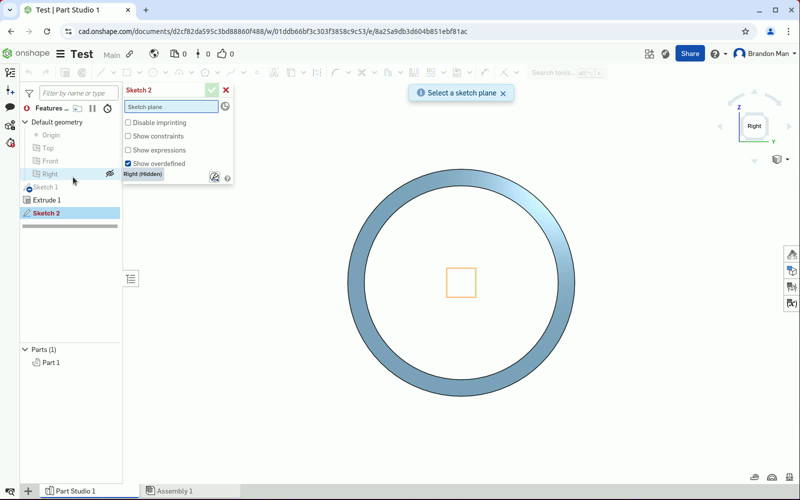
click(73, 176)
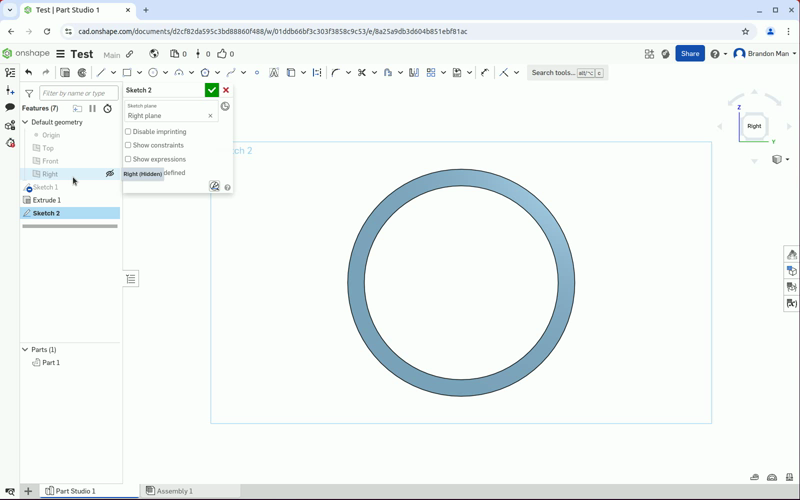
mouse_move(73, 352)
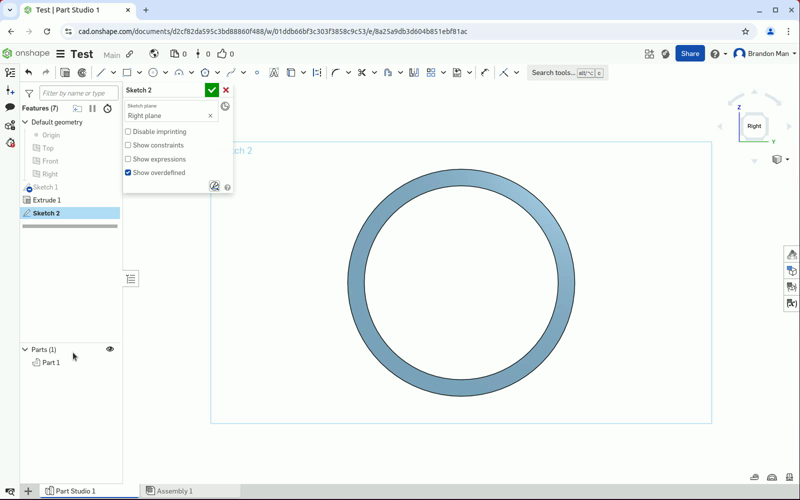
key(y)
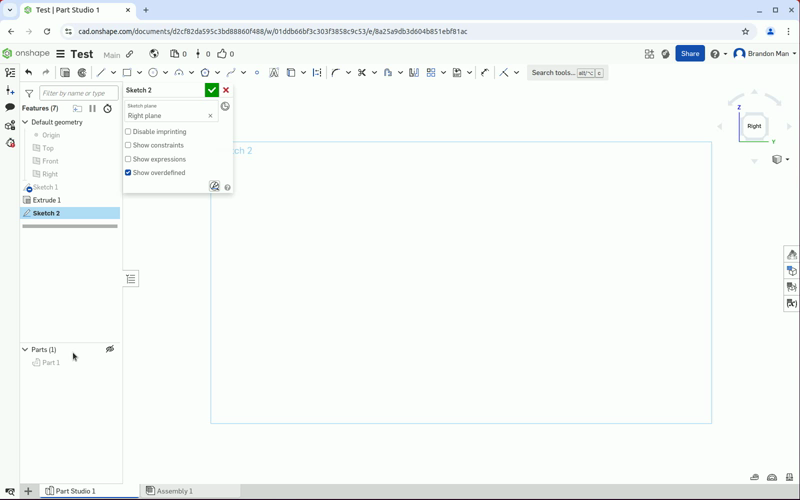
key(c)
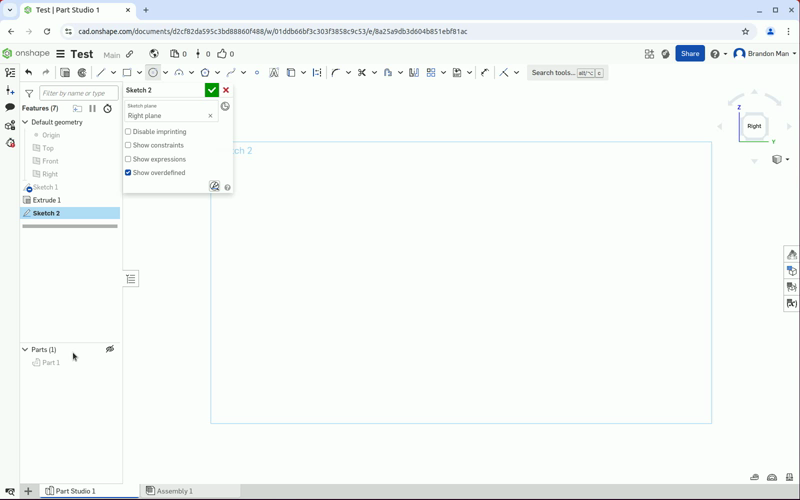
key_down(shift)
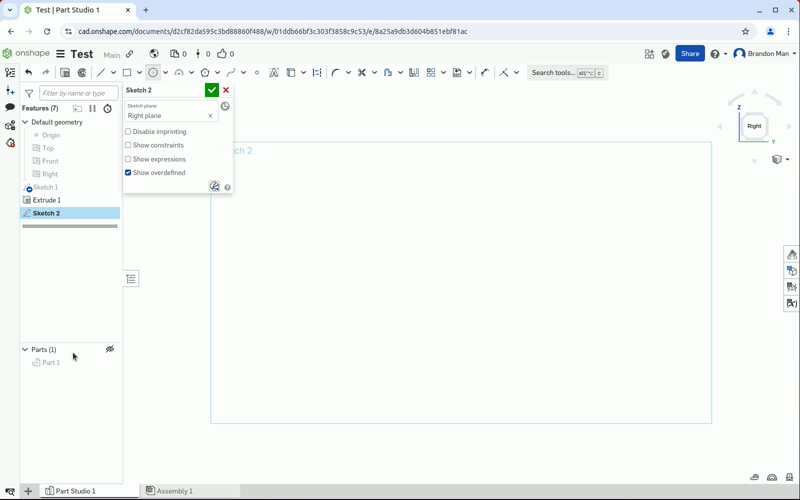
mouse_move(461, 282)
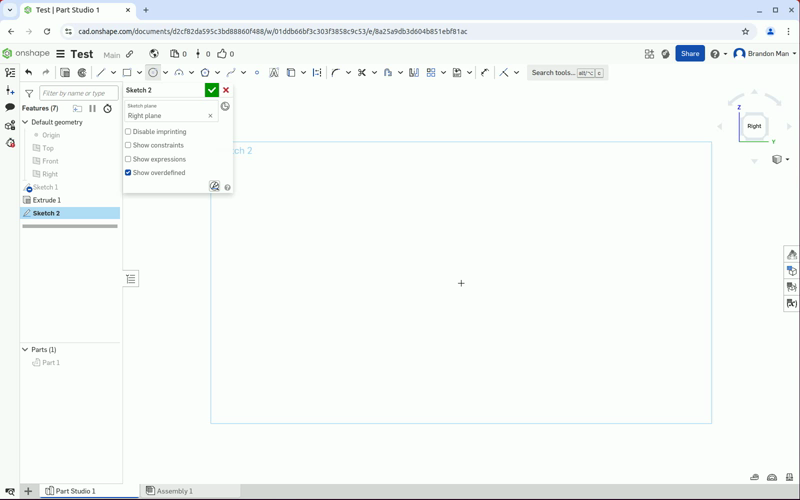
click(461, 282)
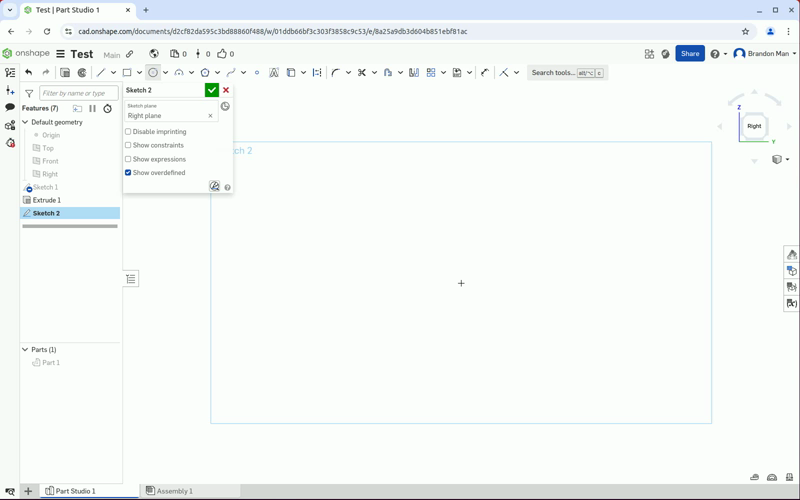
key_up(shift)
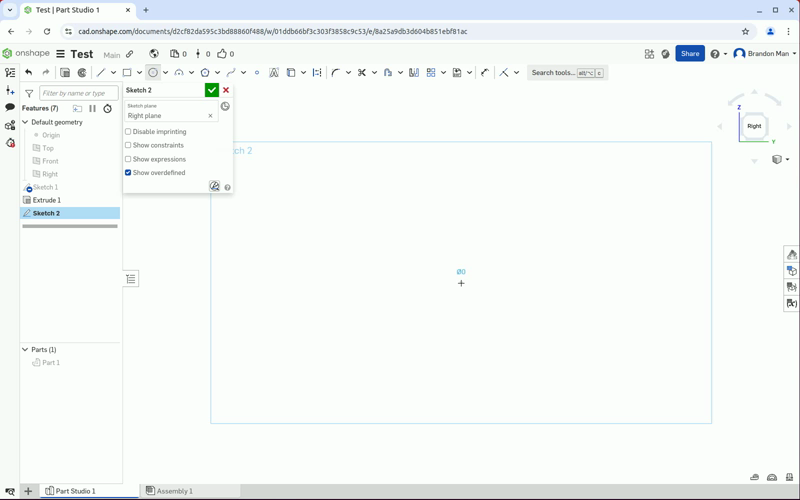
mouse_move(558, 282)
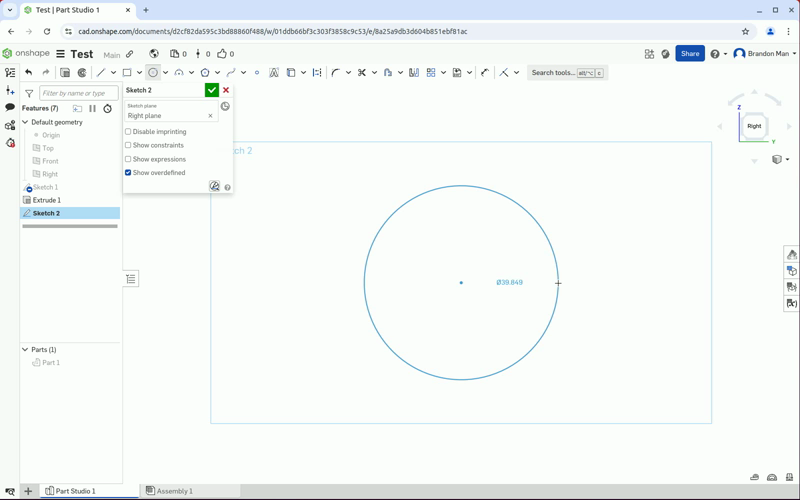
click(558, 282)
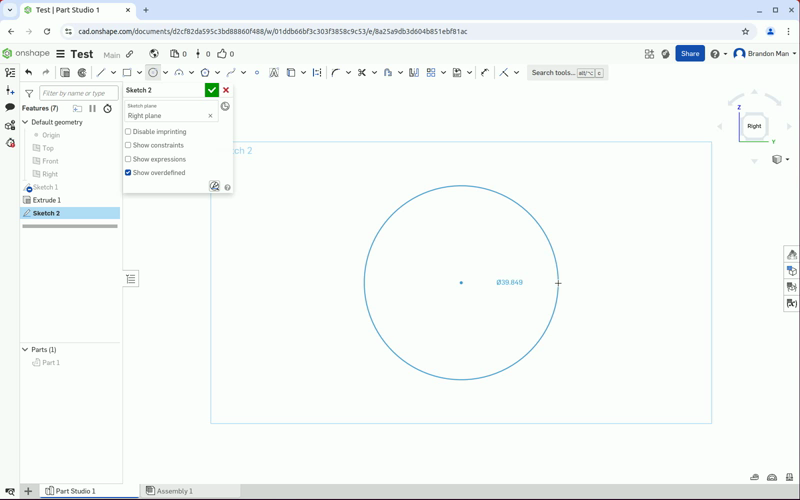
key(esc)
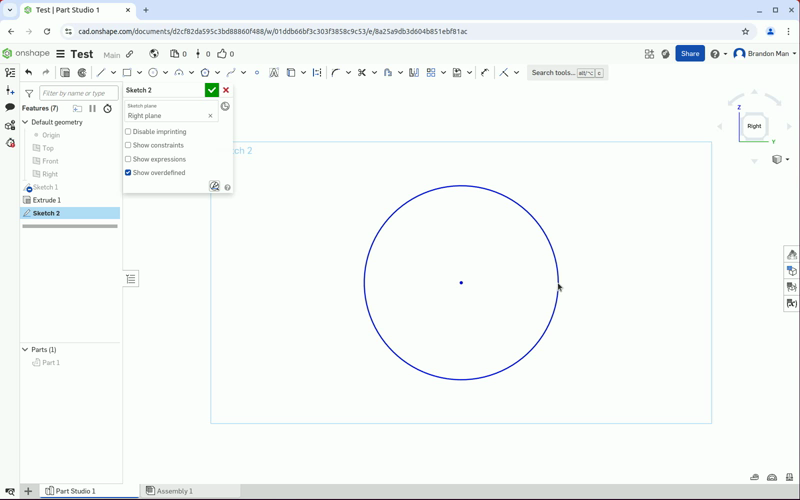
mouse_move(489, 304)
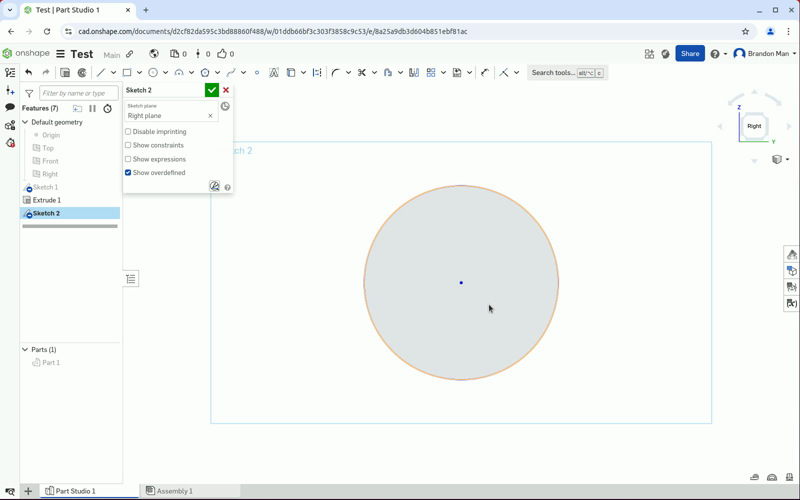
click(489, 304)
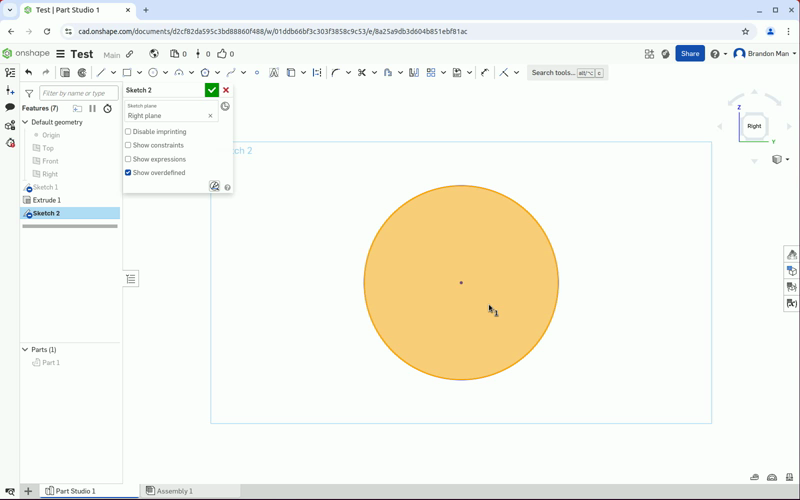
mouse_move(73, 352)
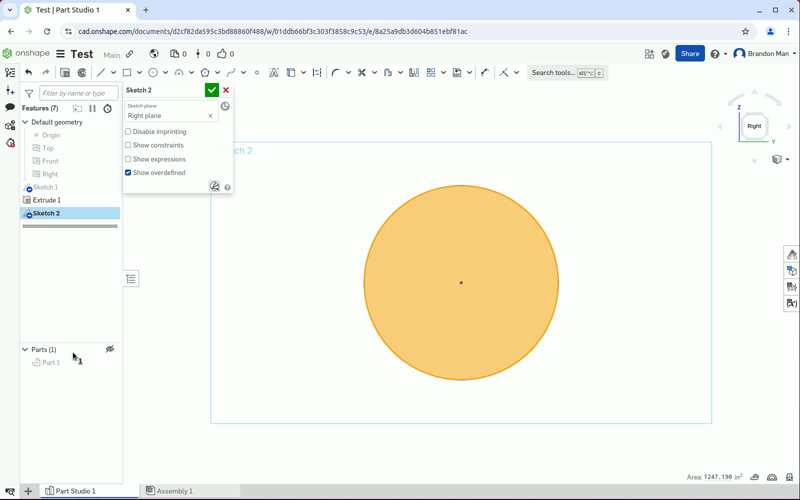
key(shift+y)
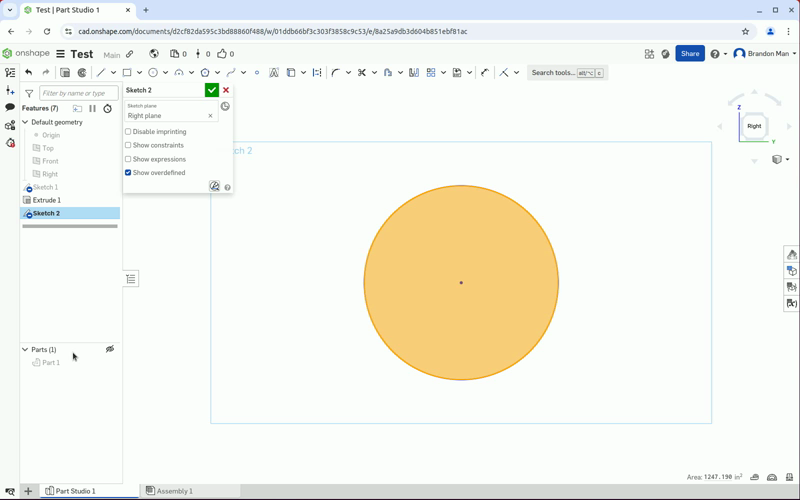
key(shift+e)
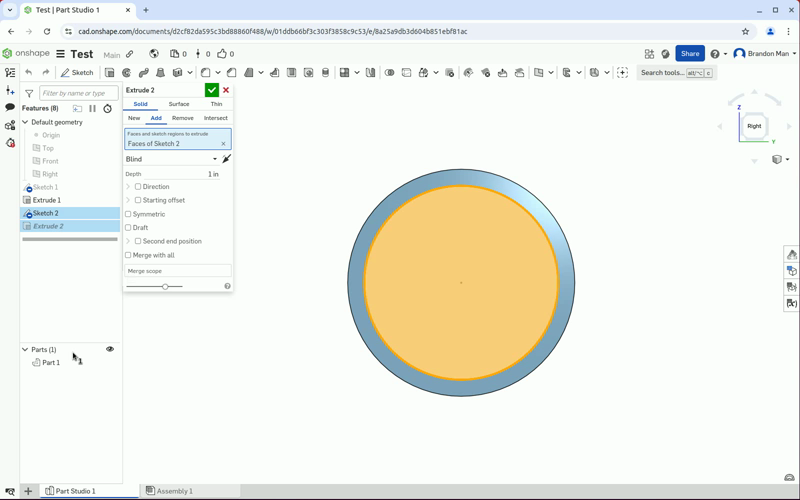
mouse_move(143, 106)
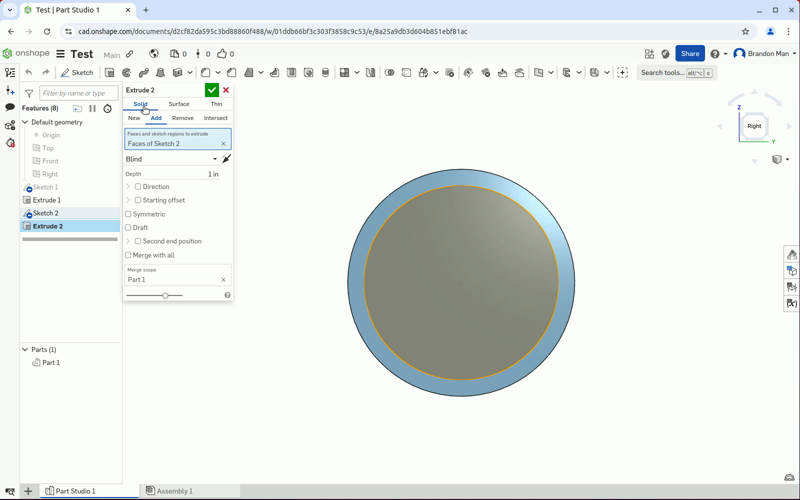
click(143, 106)
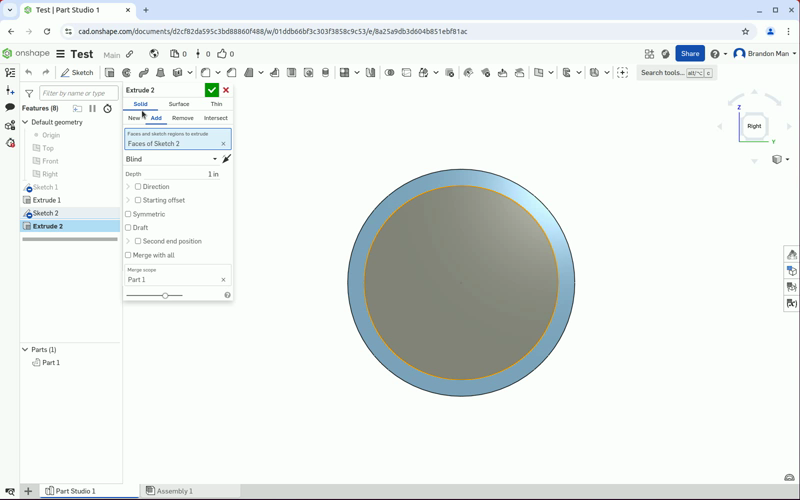
mouse_move(137, 120)
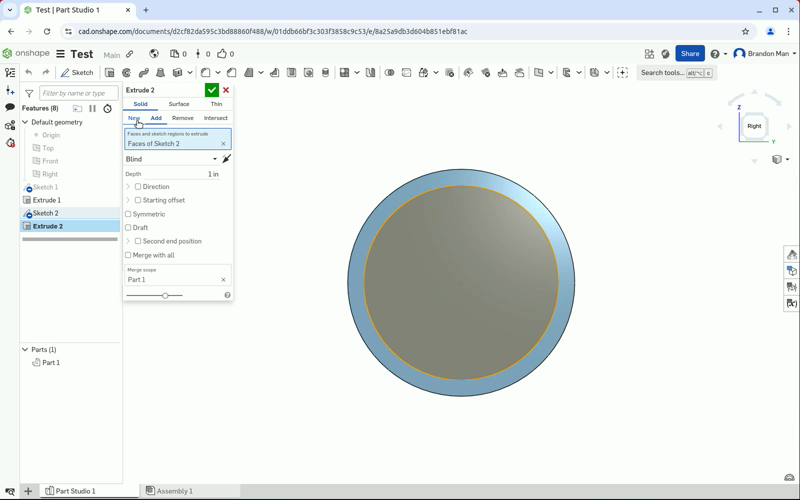
click(137, 120)
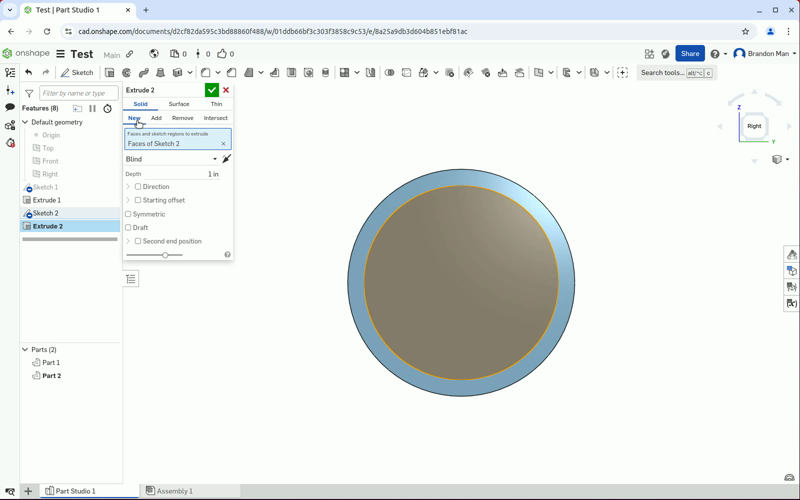
key(tab, 4)
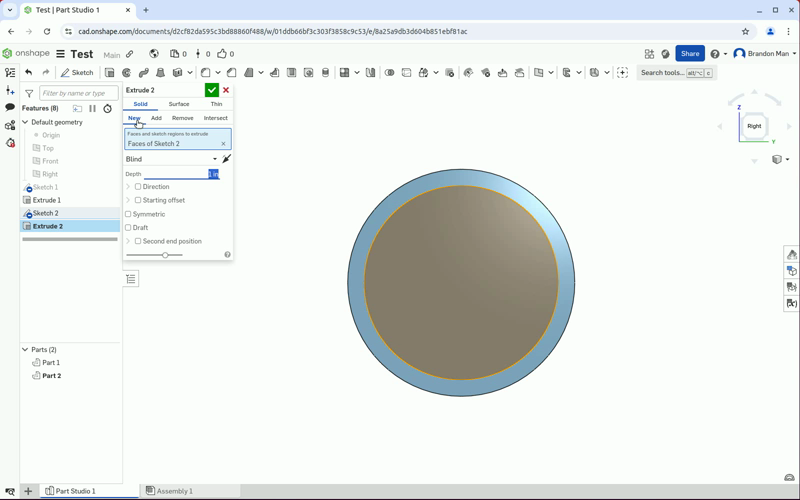
text(7.221)
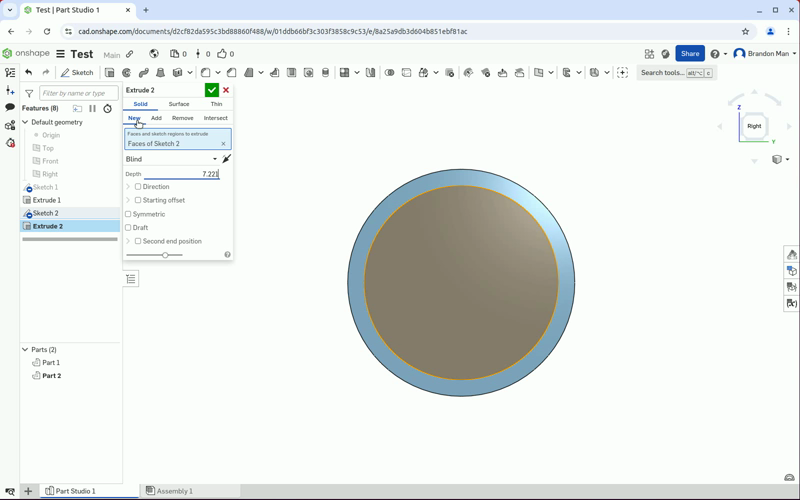
key(enter)
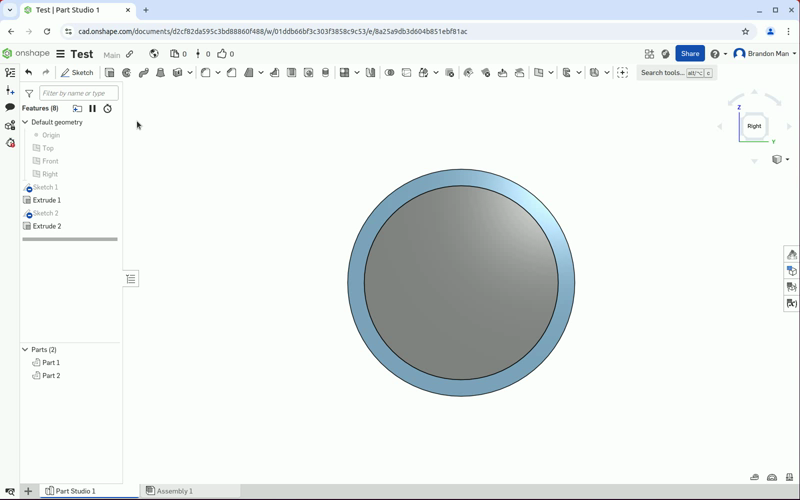
key(shift+h)
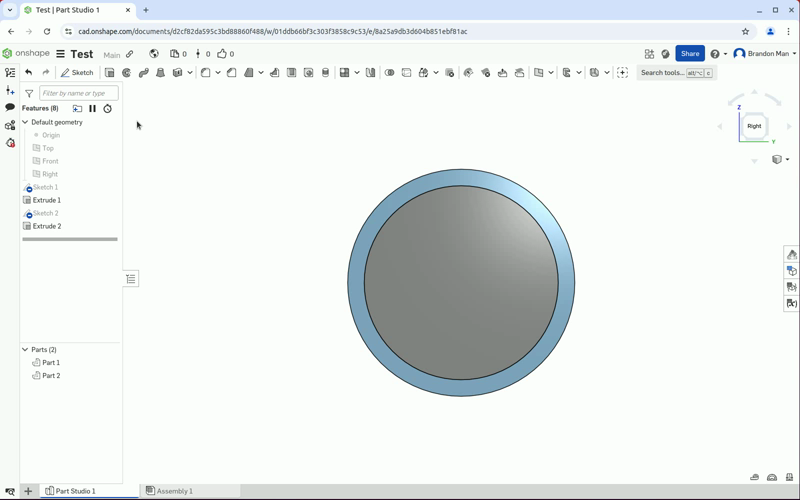
key(shift+h)
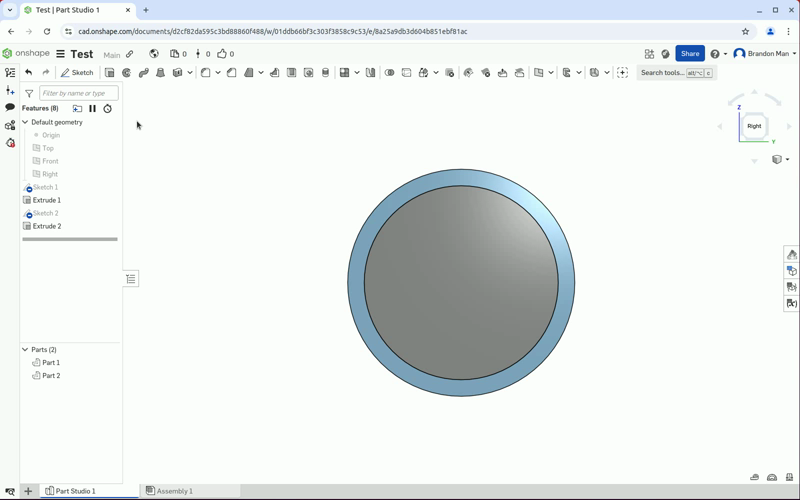
mouse_move(73, 189)
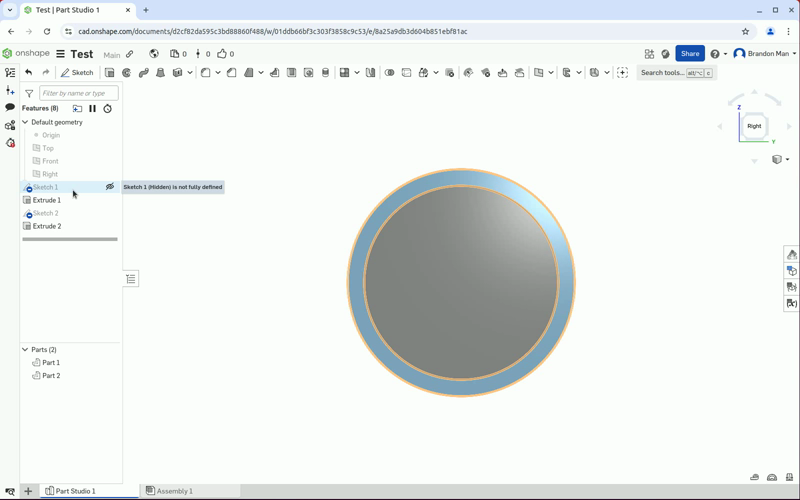
click(73, 189)
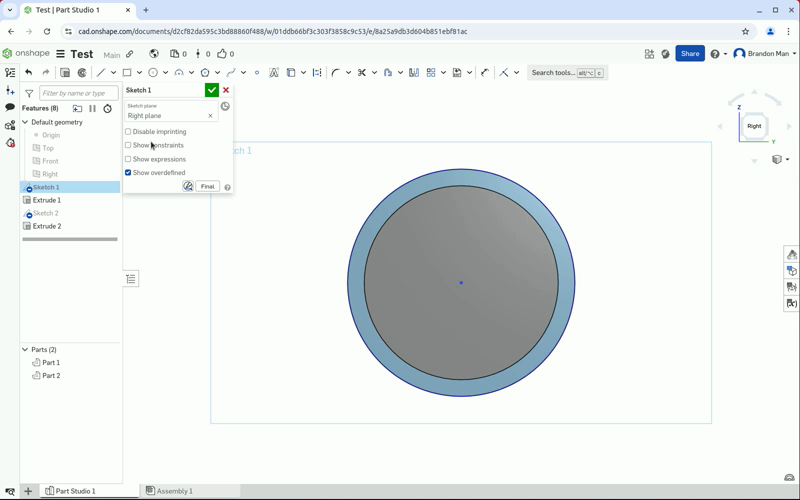
mouse_move(229, 92)
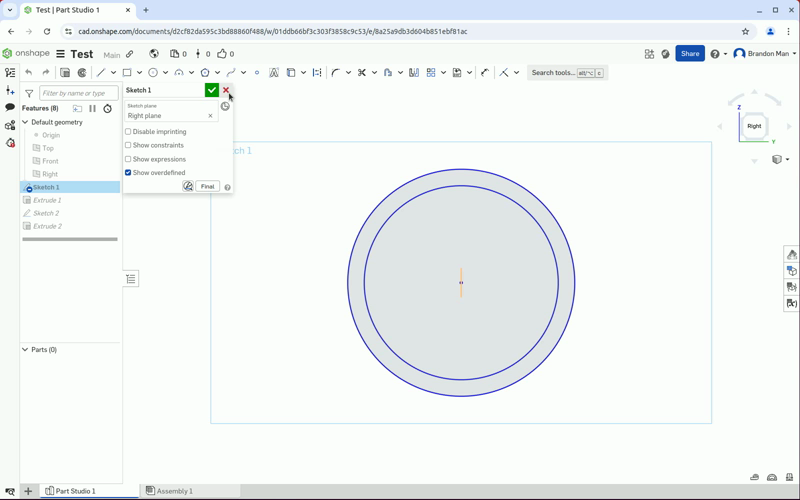
click(229, 92)
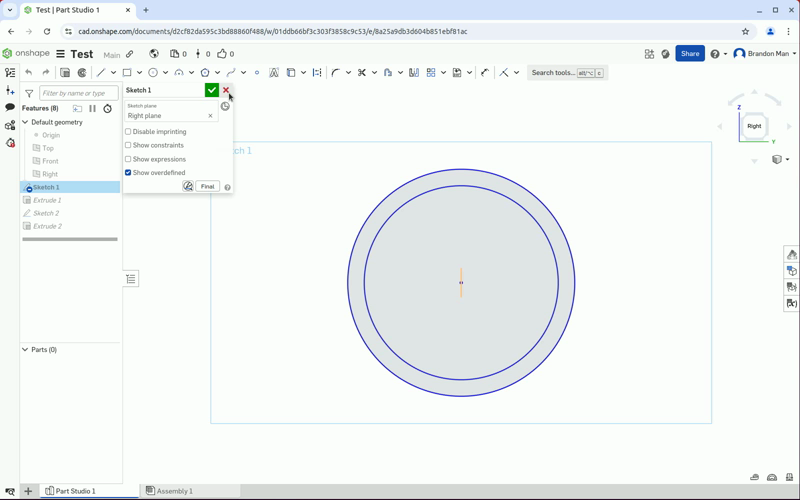
key(shift+s)
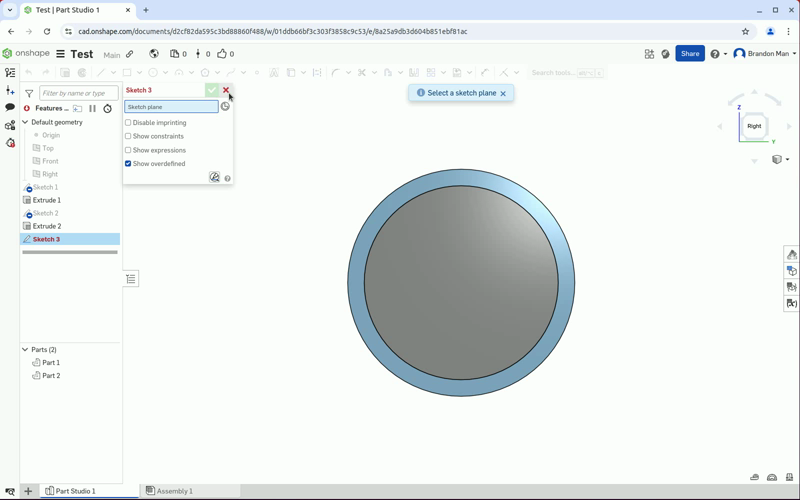
mouse_move(73, 176)
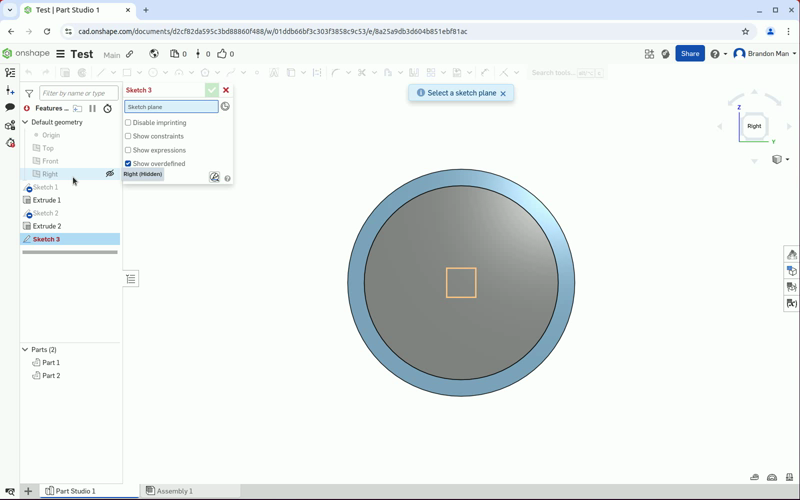
click(73, 176)
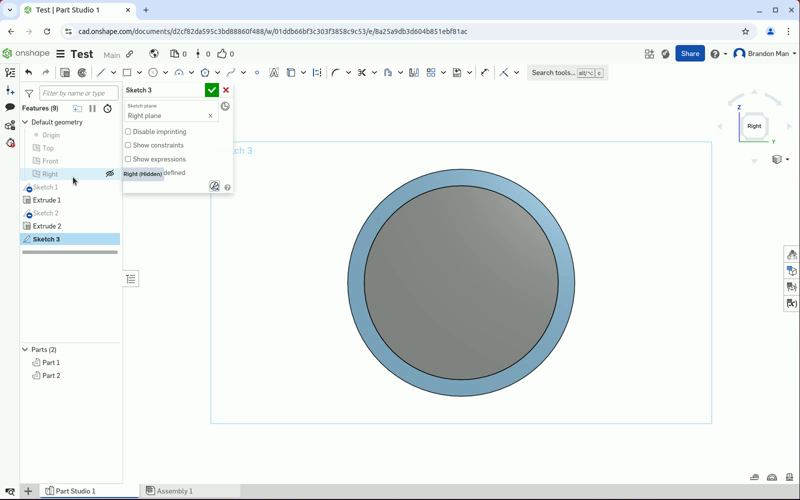
mouse_move(73, 352)
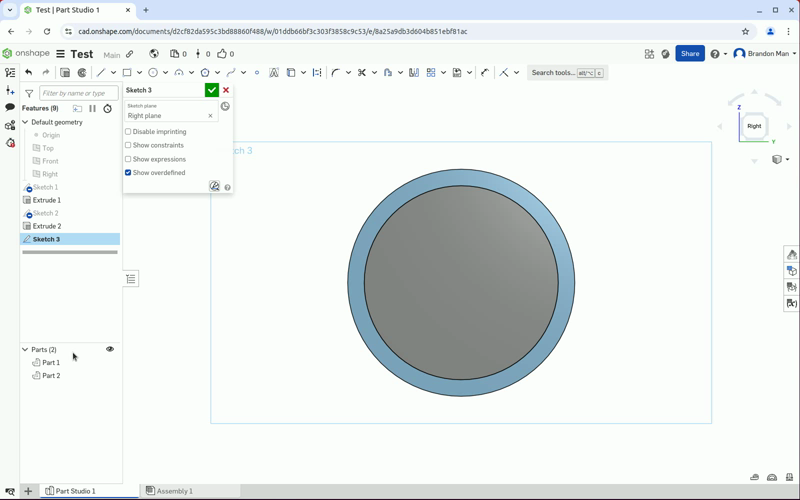
key(y)
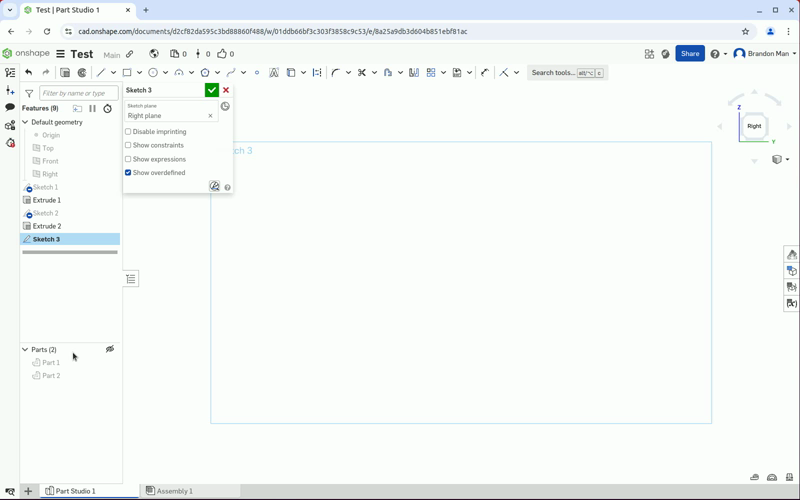
key(c)
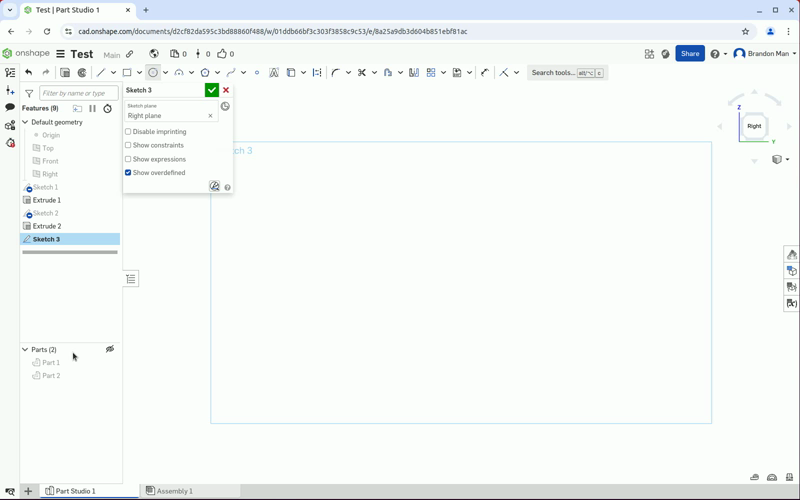
key_down(shift)
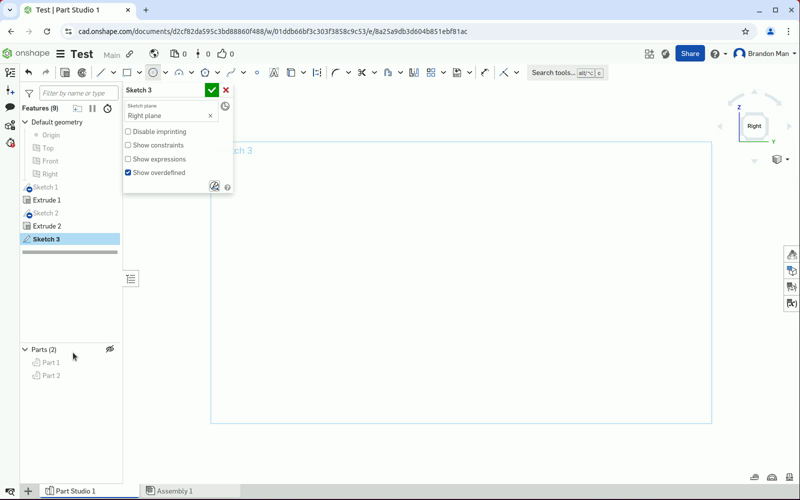
mouse_move(461, 282)
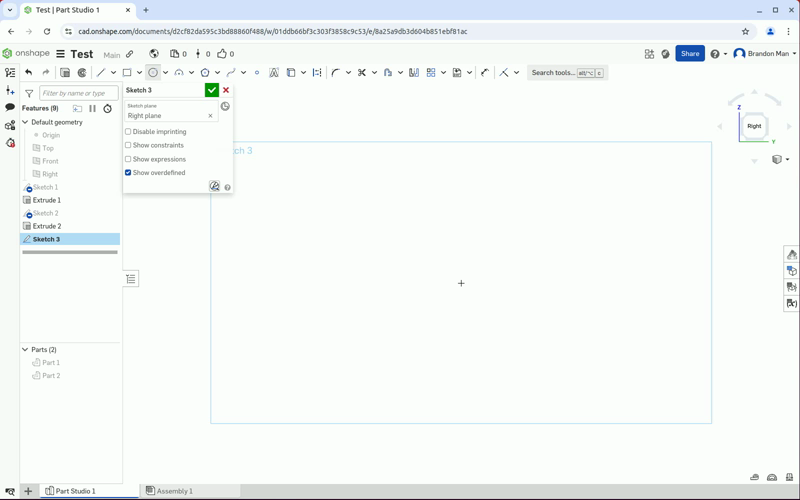
click(461, 282)
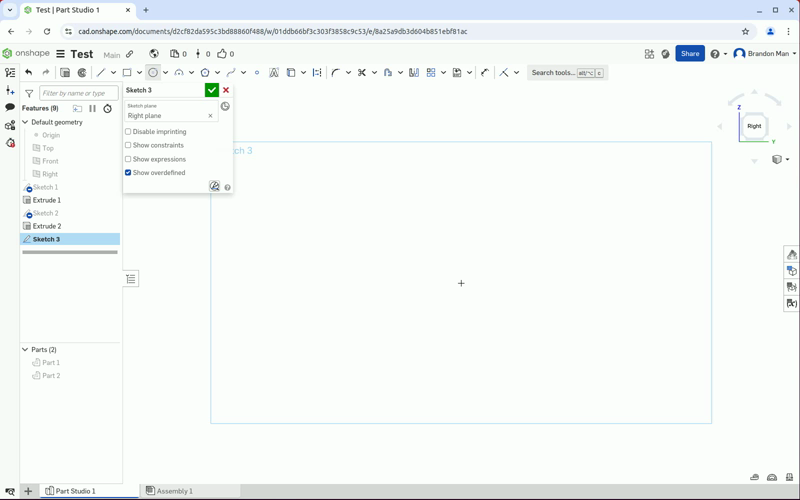
key_up(shift)
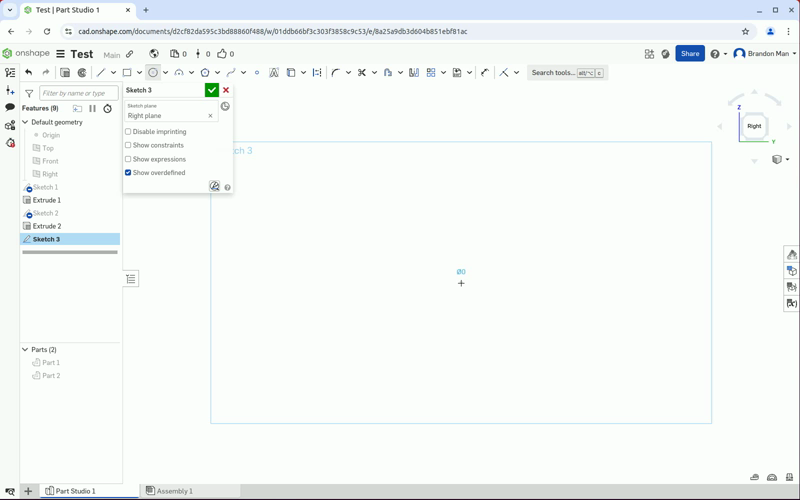
mouse_move(574, 282)
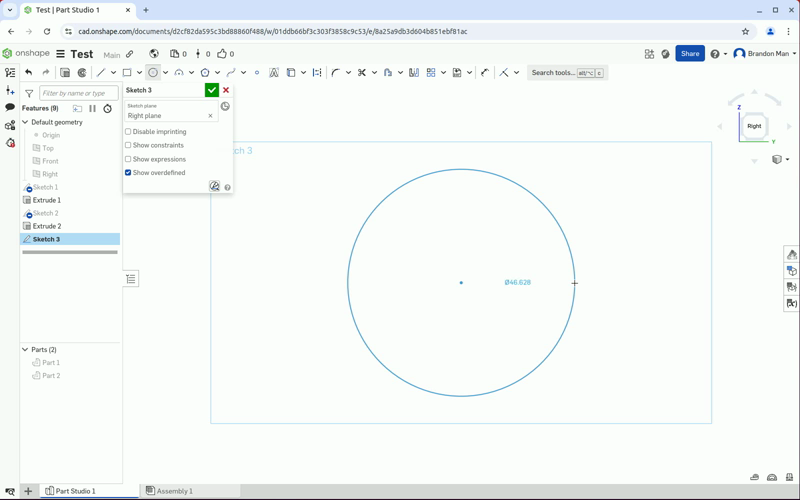
click(574, 282)
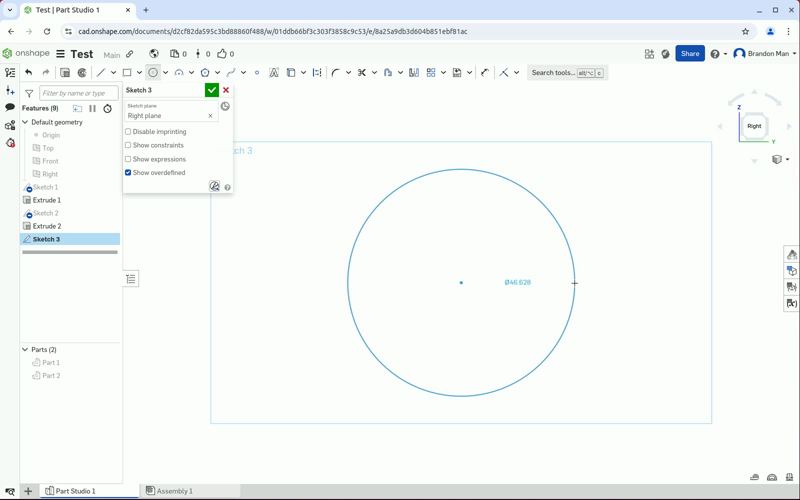
key(esc)
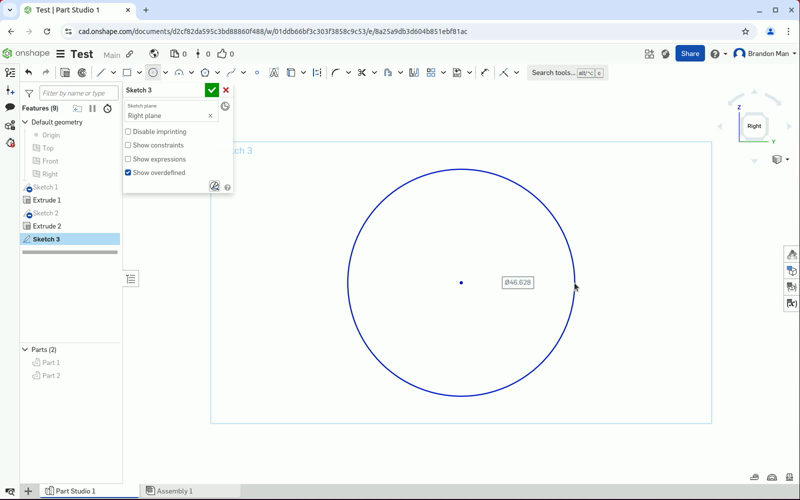
key(c)
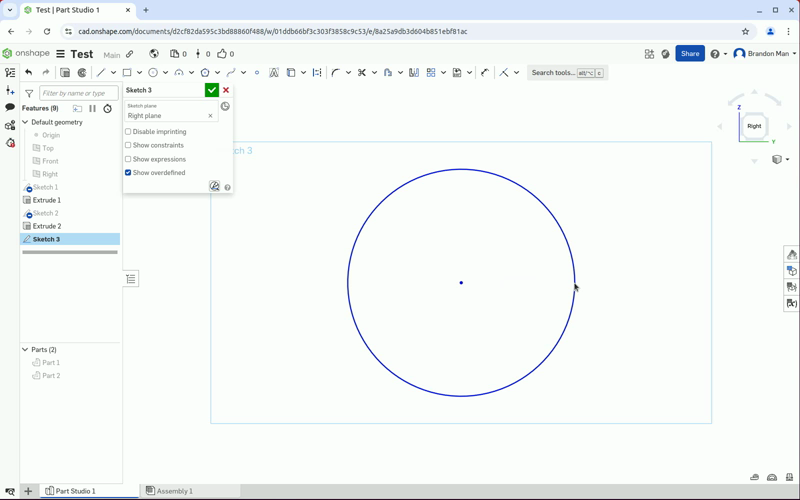
key_down(shift)
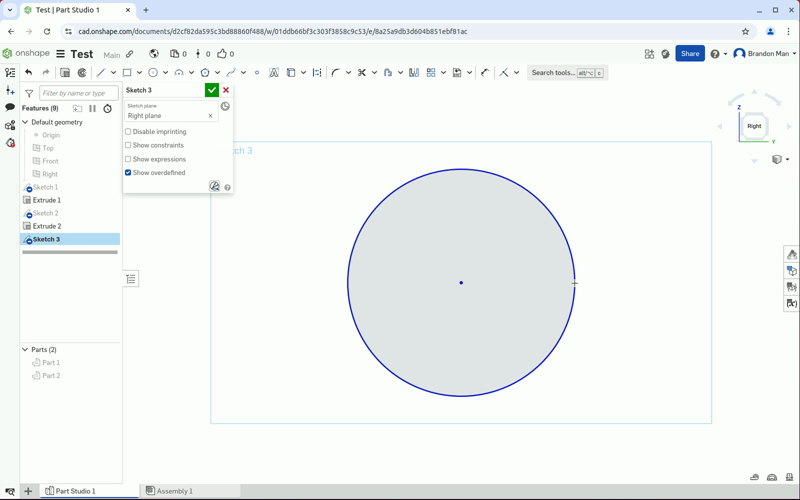
mouse_move(461, 282)
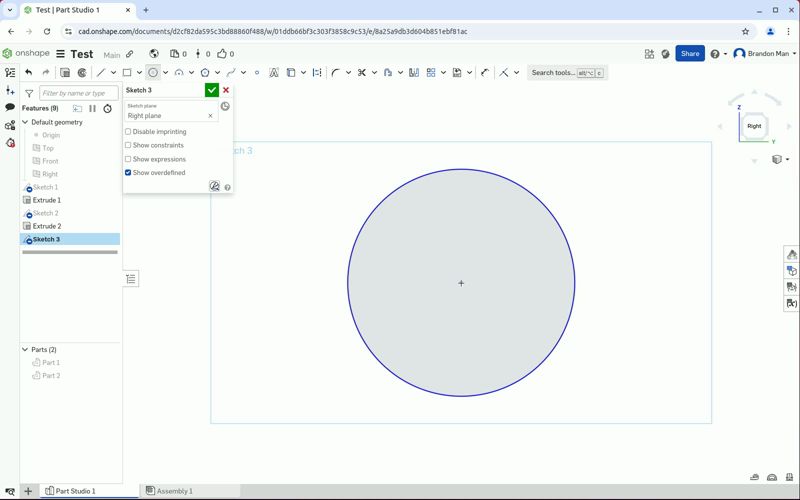
click(461, 282)
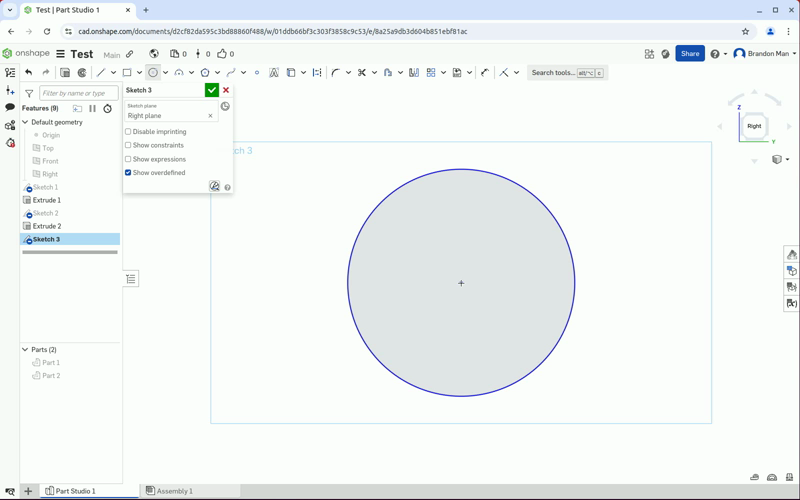
key_up(shift)
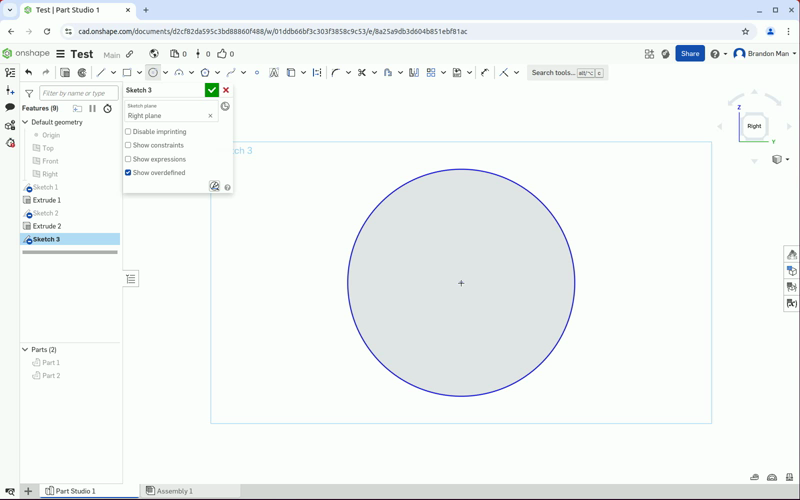
mouse_move(558, 282)
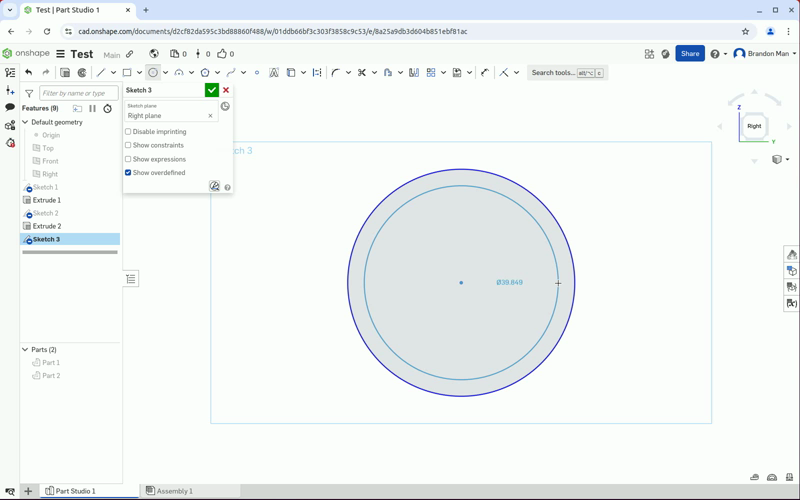
click(558, 282)
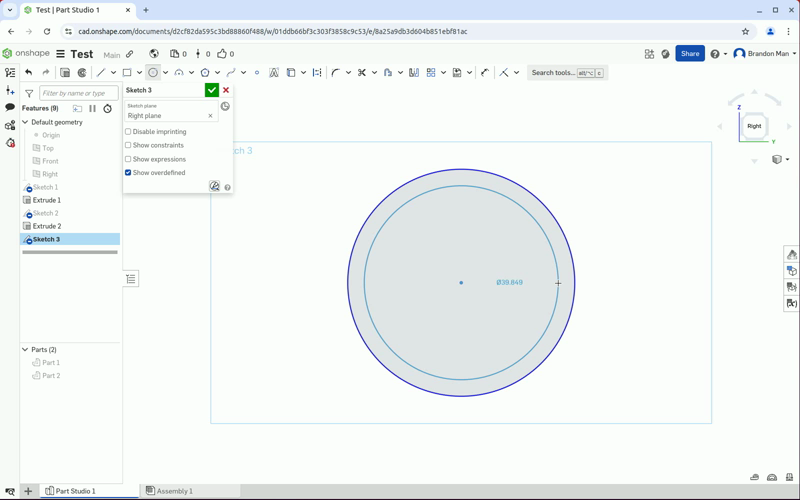
key(esc)
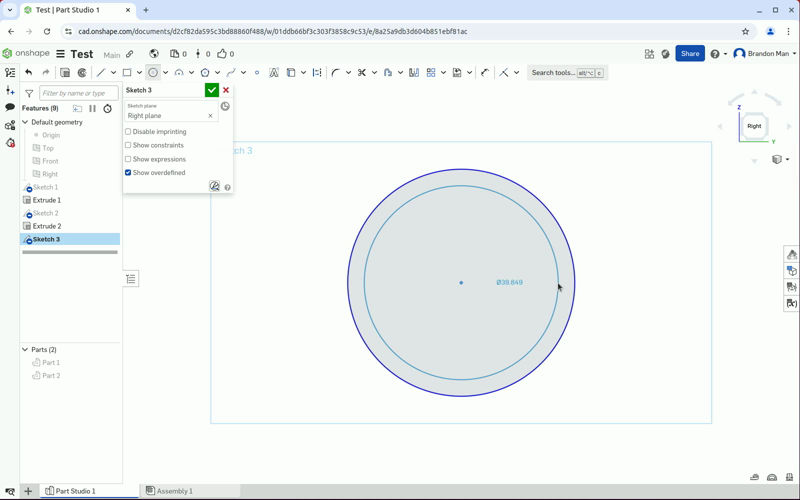
mouse_move(562, 307)
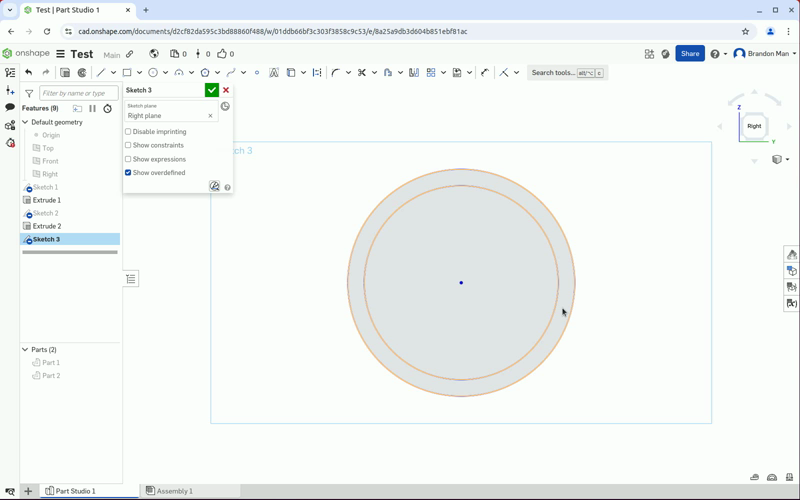
click(562, 307)
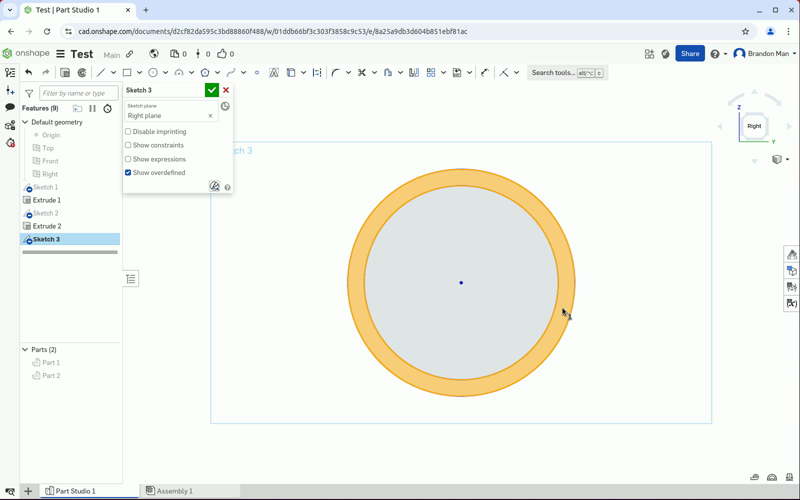
mouse_move(73, 352)
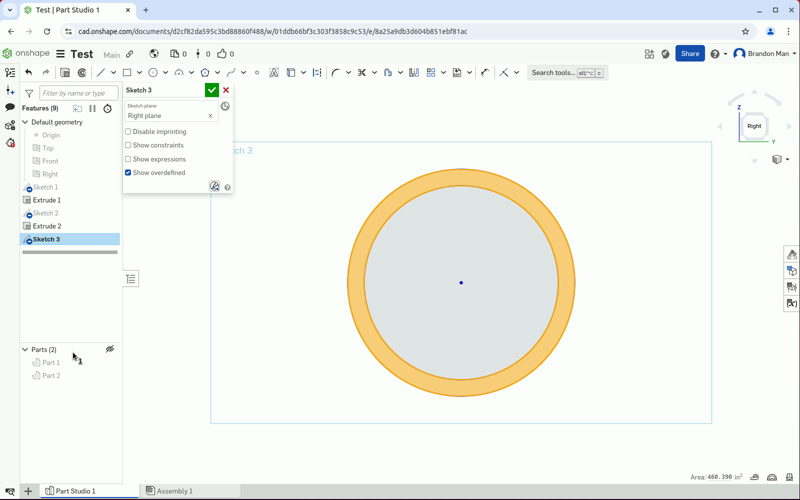
key(shift+y)
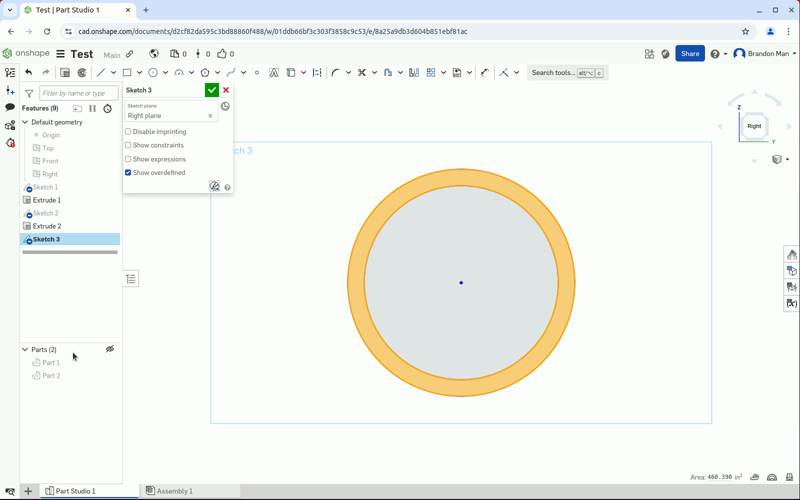
key(shift+e)
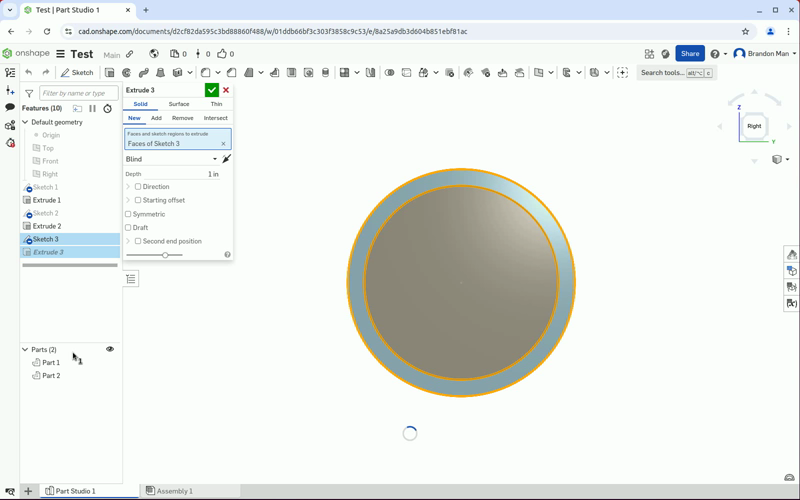
mouse_move(143, 106)
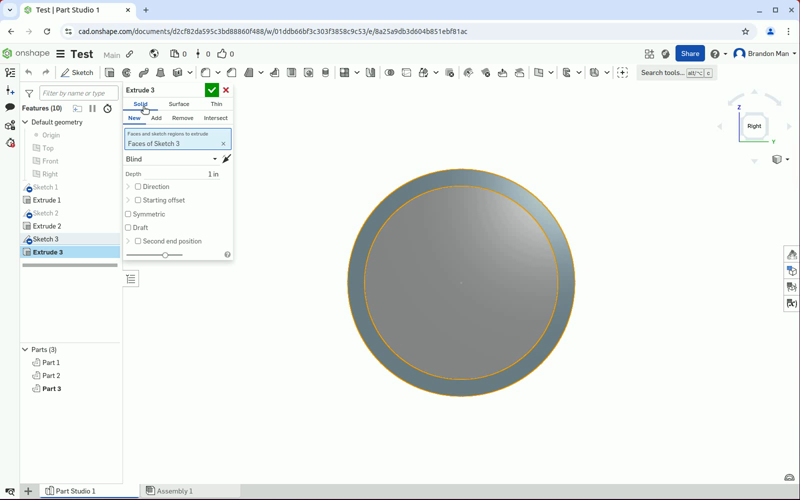
click(143, 106)
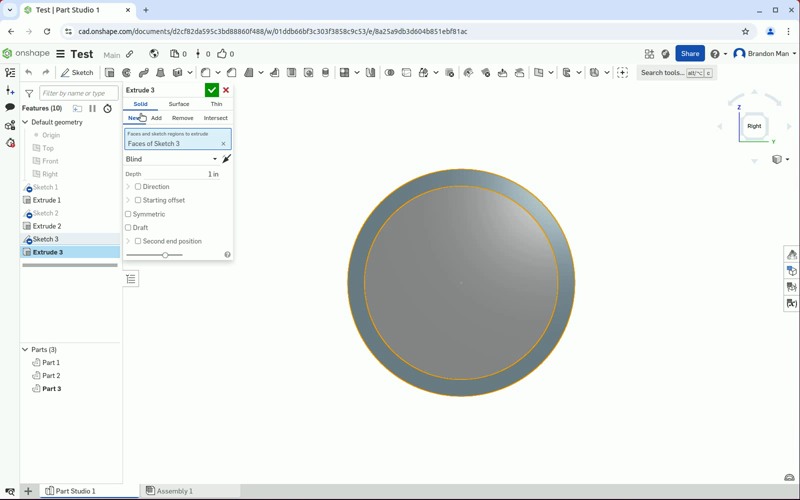
mouse_move(137, 120)
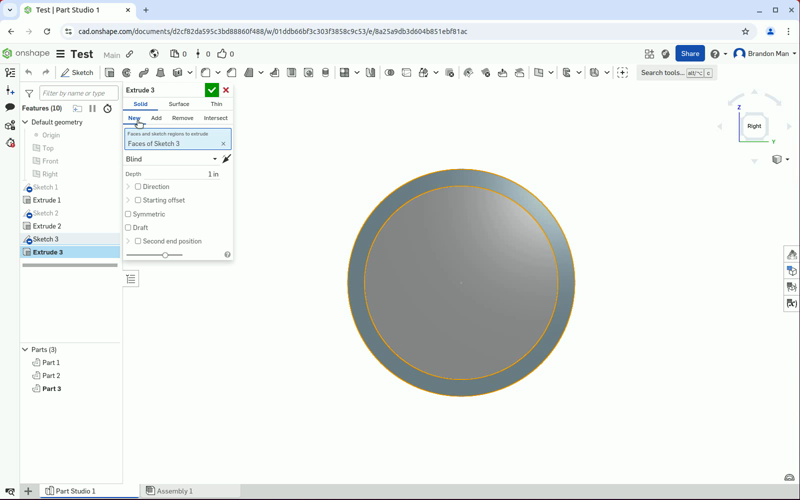
click(137, 120)
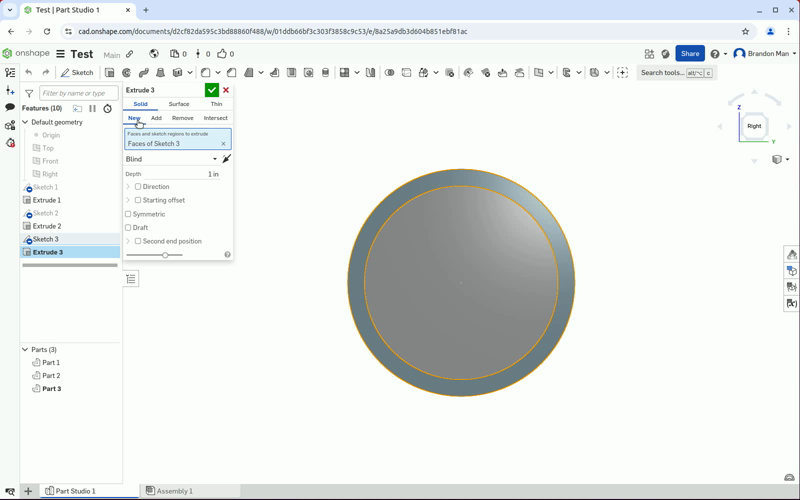
key(tab, 4)
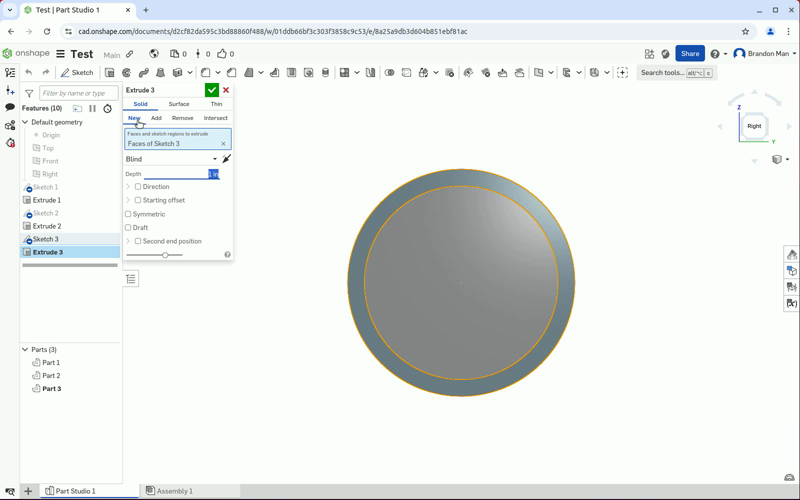
text(18.294)
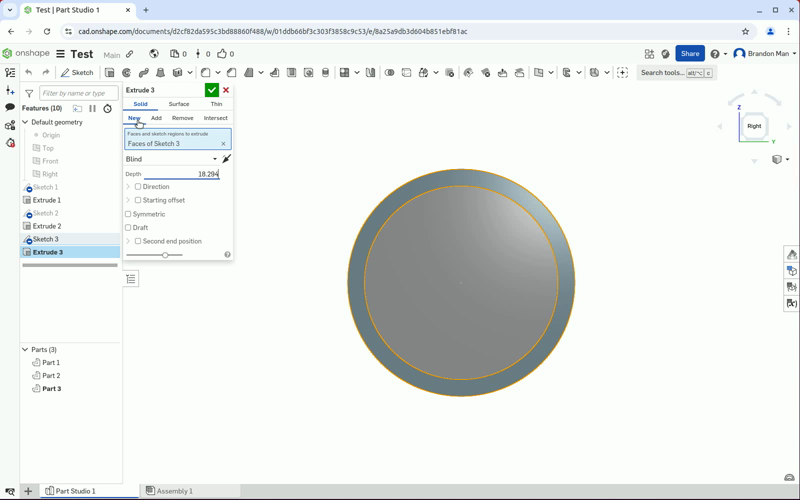
key(enter)
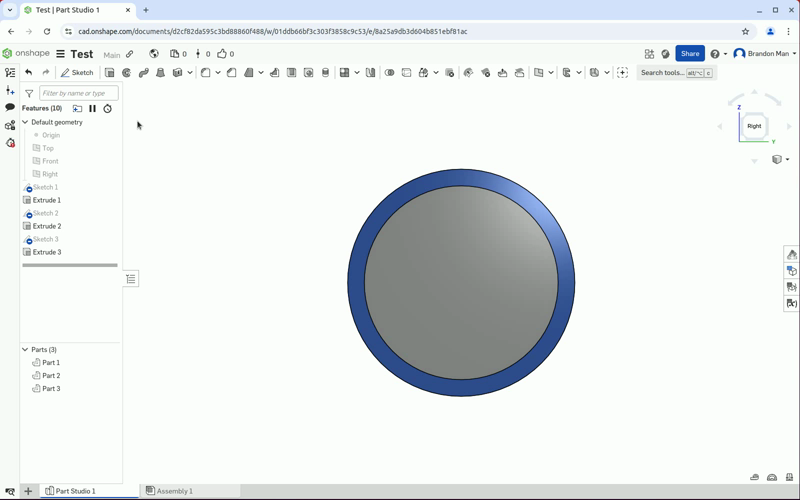
key(shift+h)
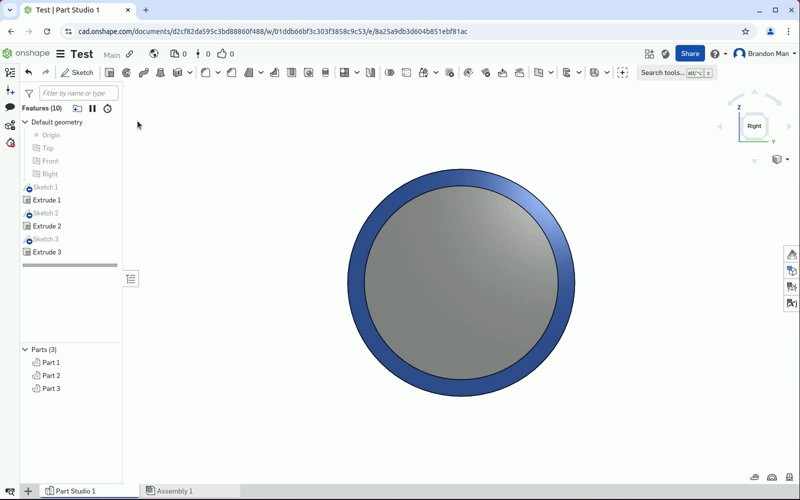
key(shift+h)
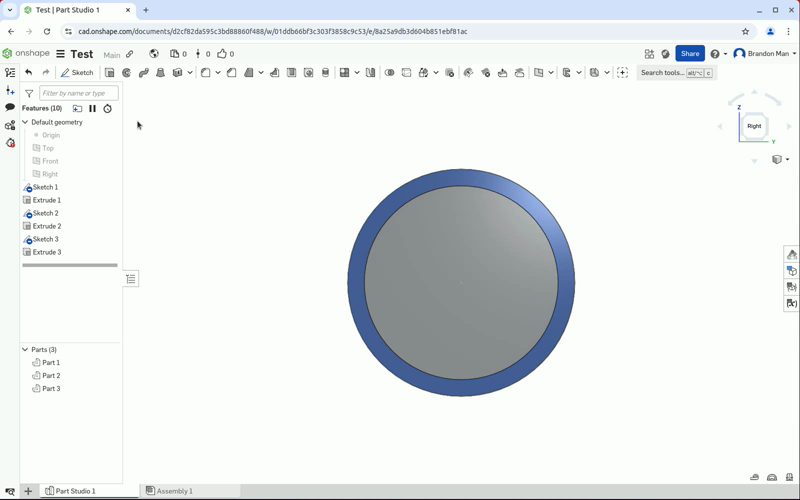
key(shift+7)
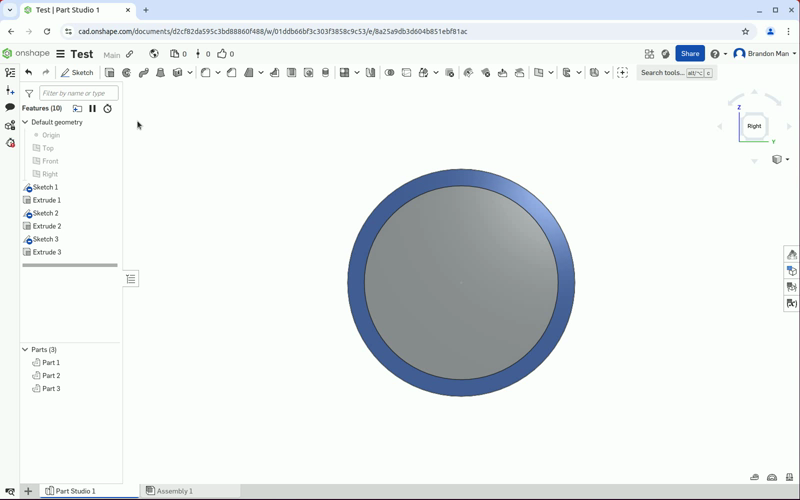
key(right, 2)
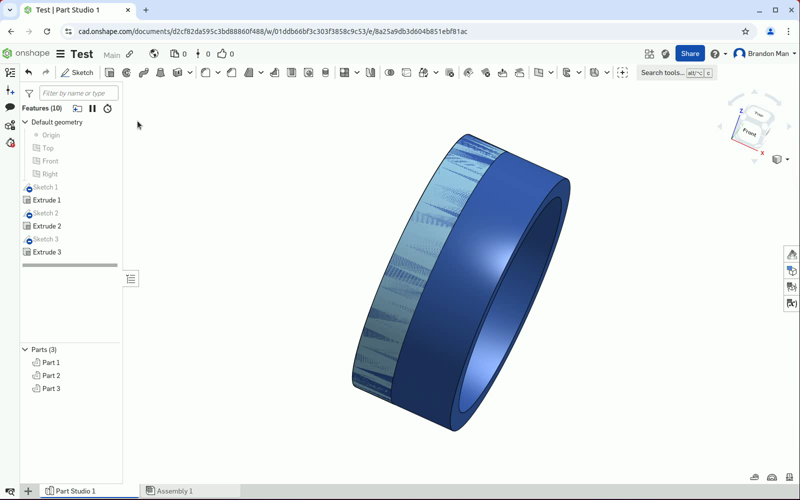
key(down, 2)
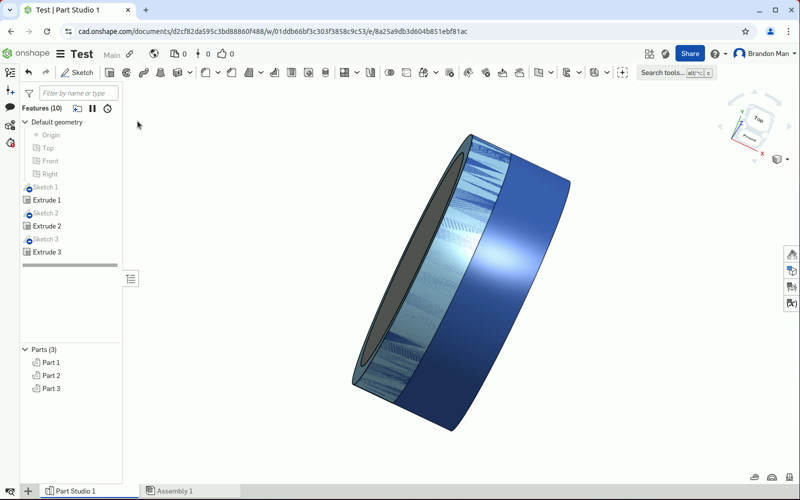
key(up, 2)
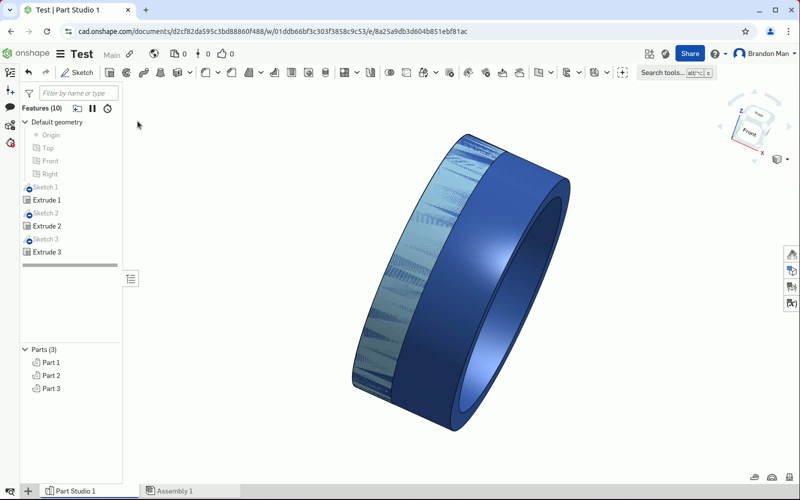
key(left, 2)
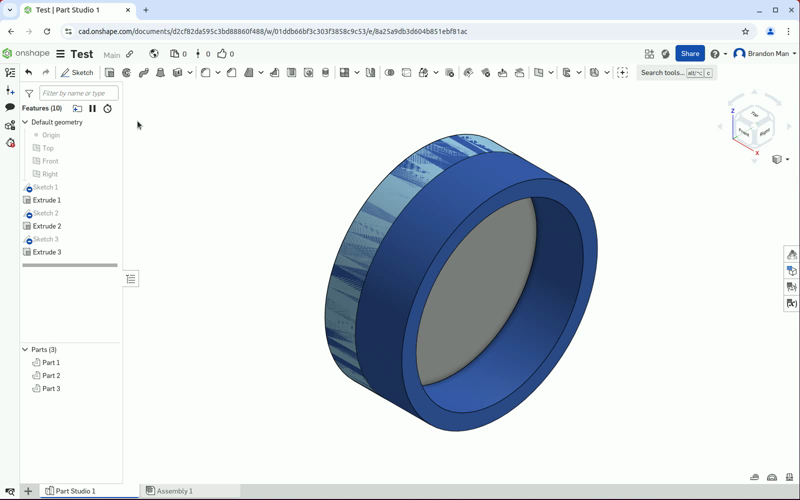
mouse_move(73, 189)
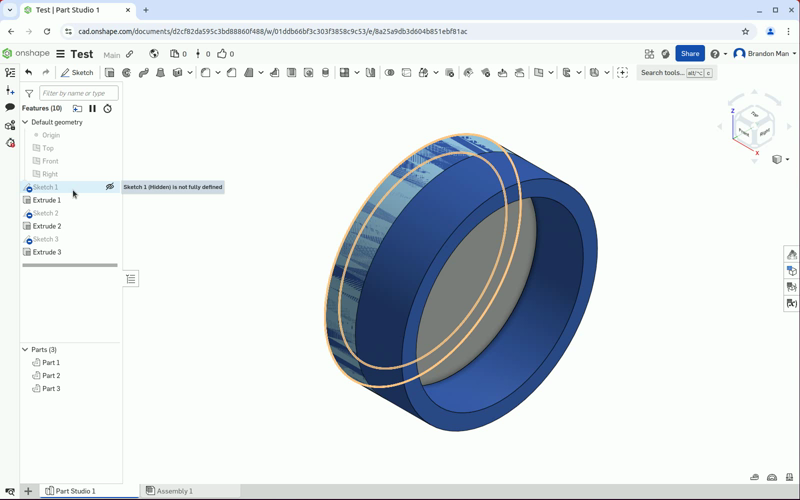
click(73, 189)